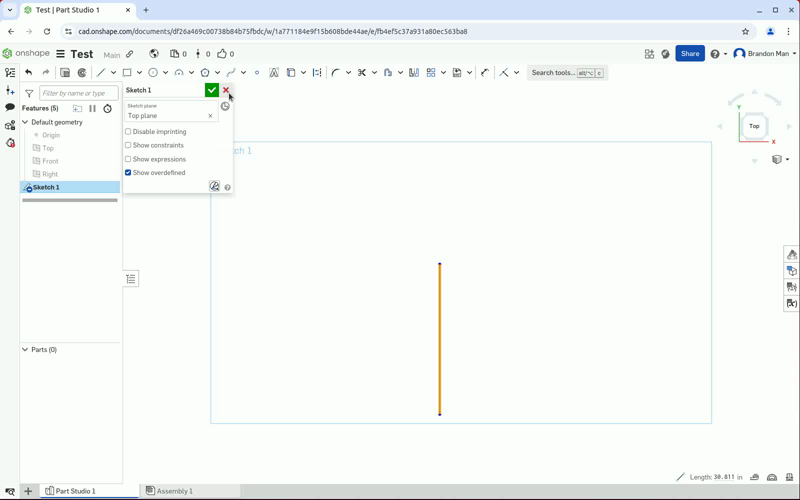
key(shift+h)
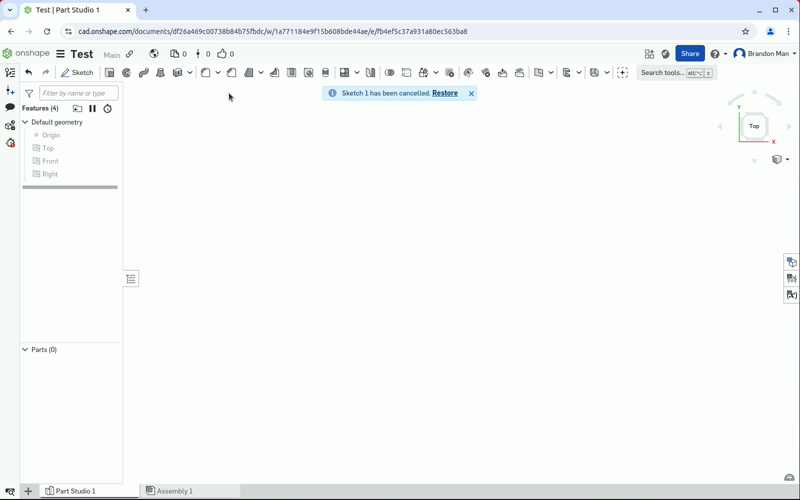
mouse_move(73, 352)
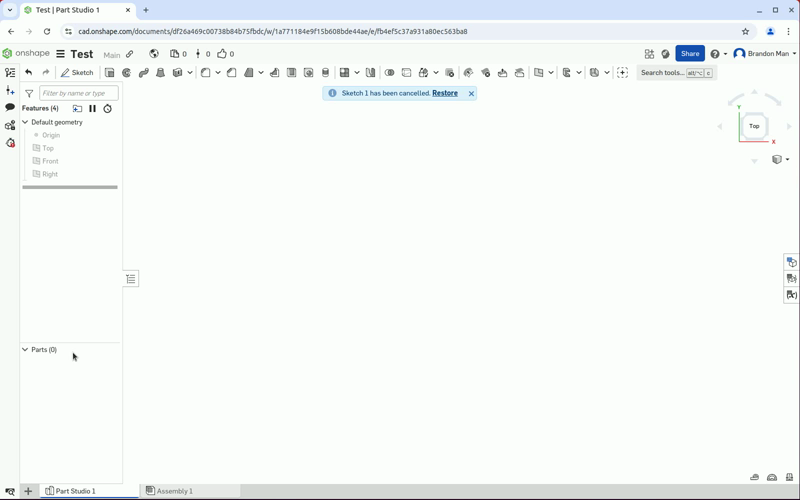
key(y)
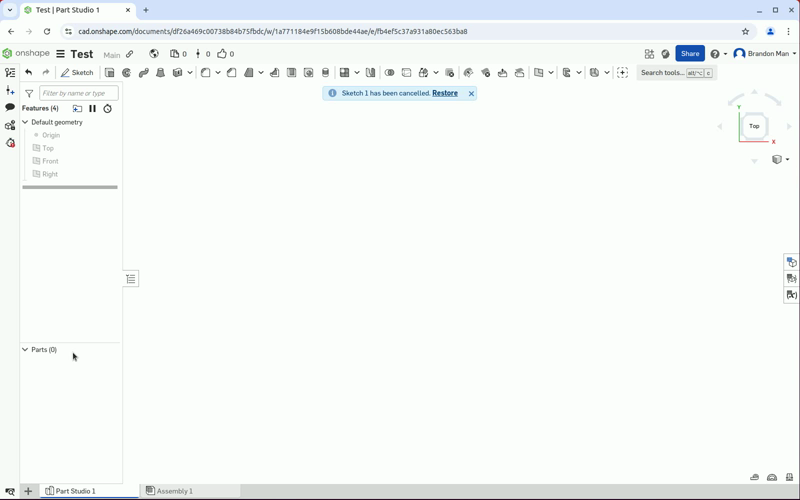
key(shift+p)
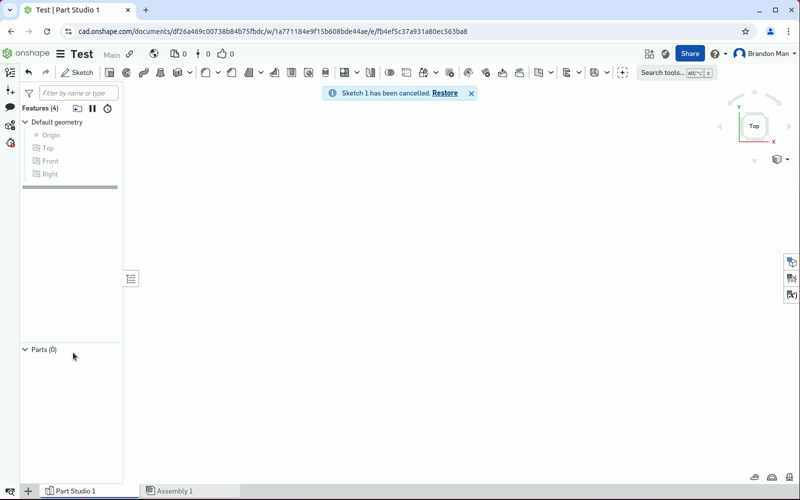
key(space)
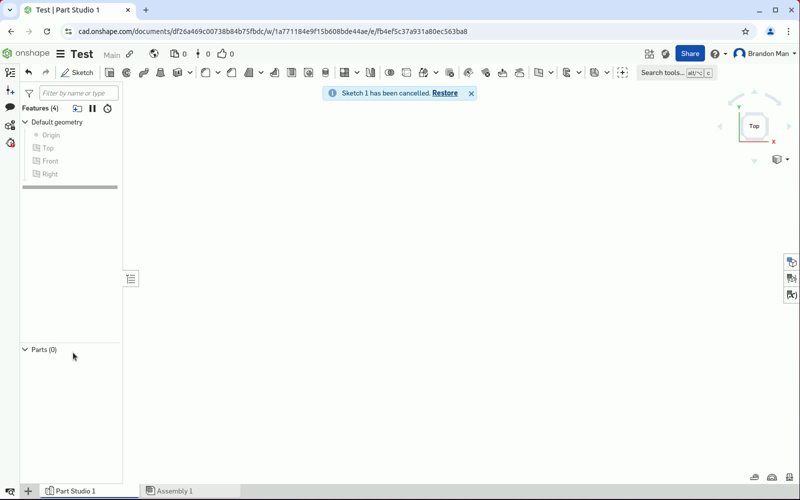
key_down(shift)
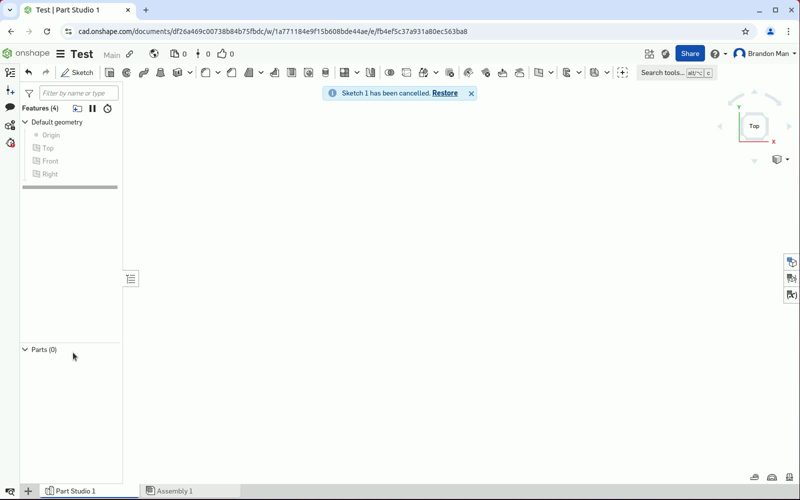
key(up)
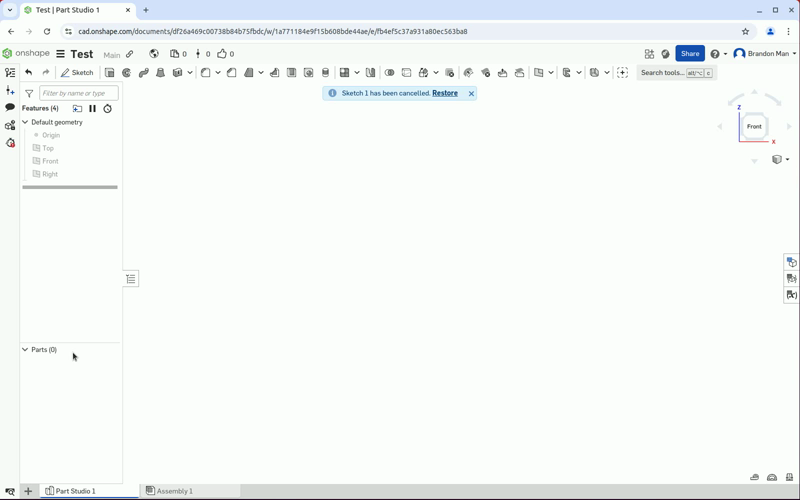
key_up(shift)
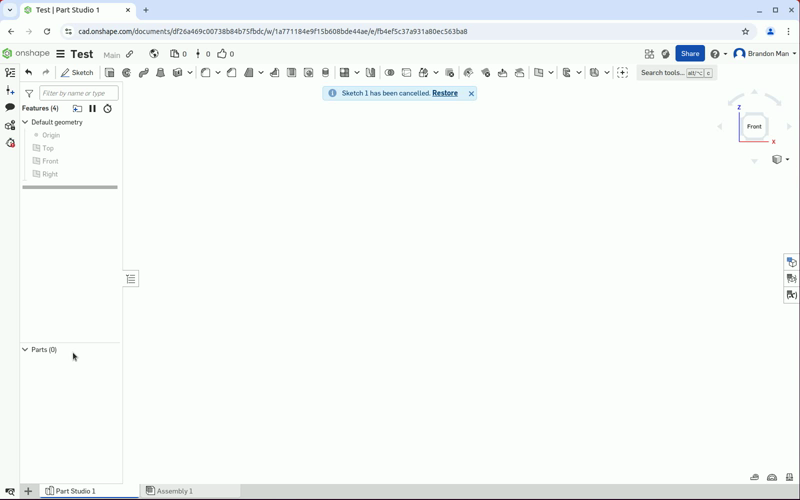
mouse_move(73, 352)
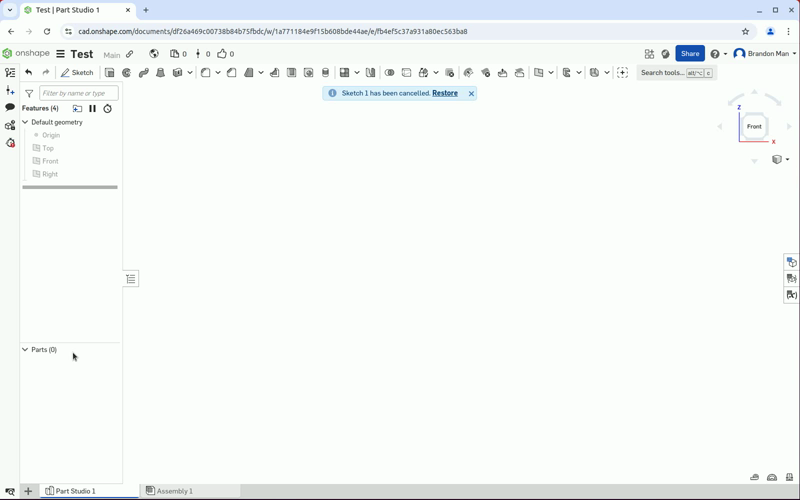
key(shift+y)
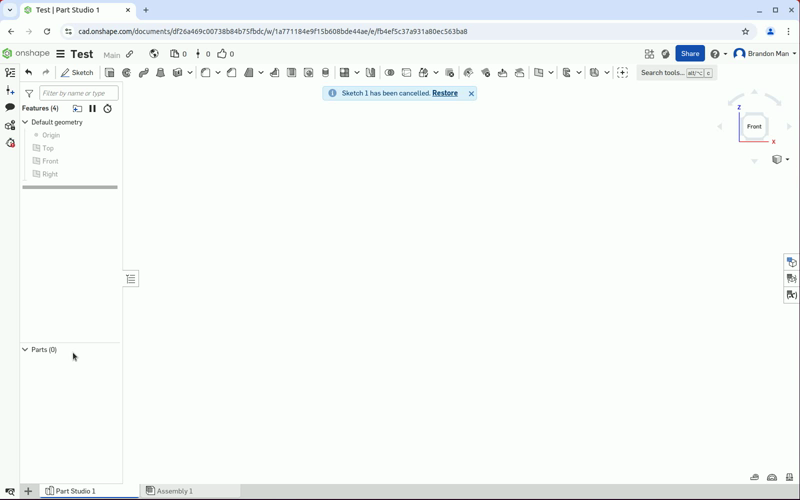
key(shift+s)
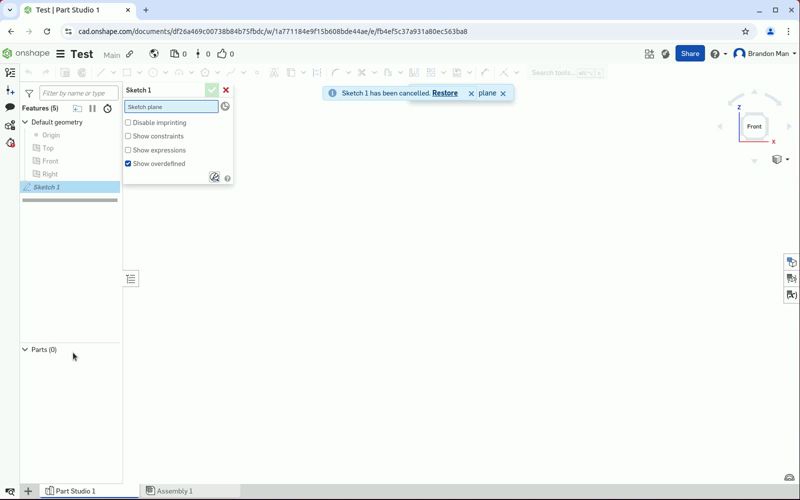
mouse_move(73, 163)
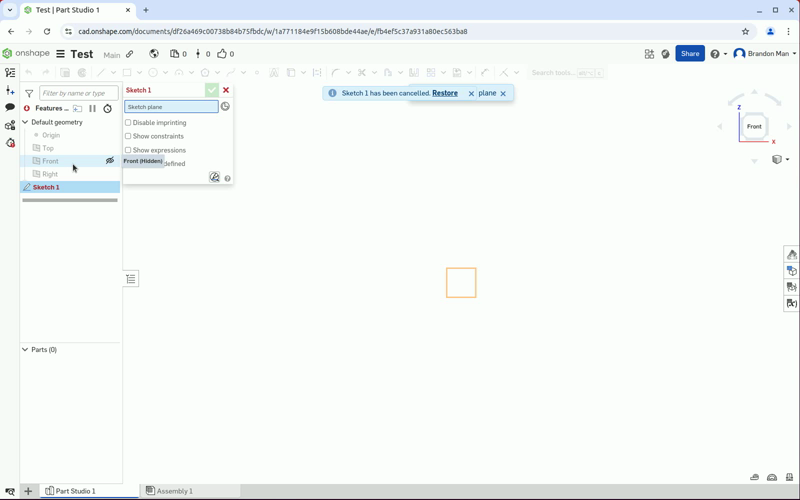
click(73, 163)
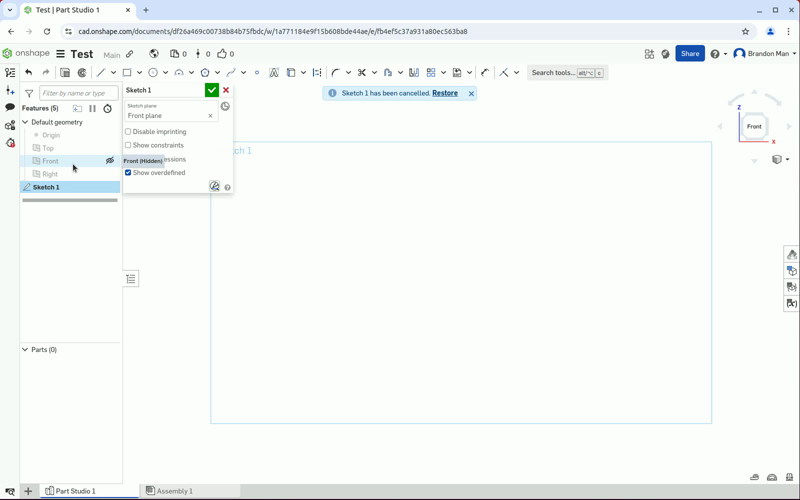
mouse_move(73, 352)
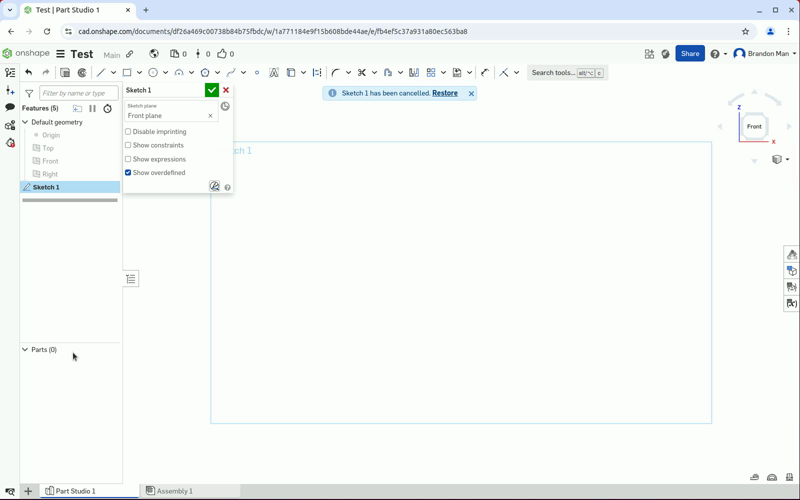
key(y)
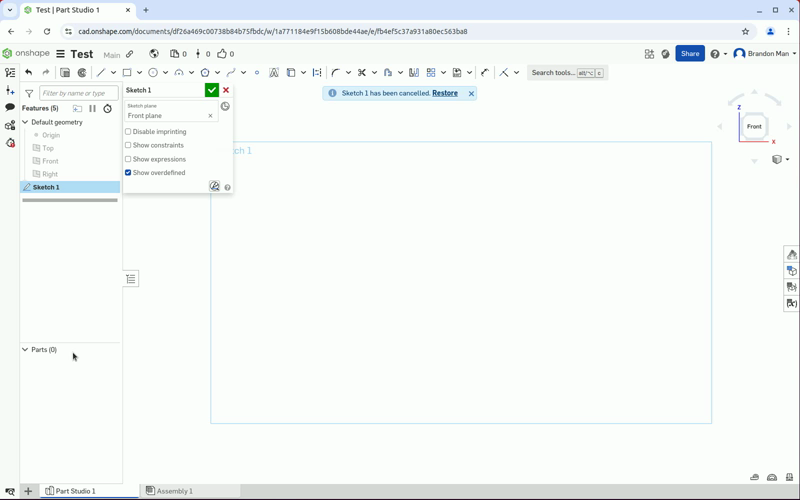
key(l)
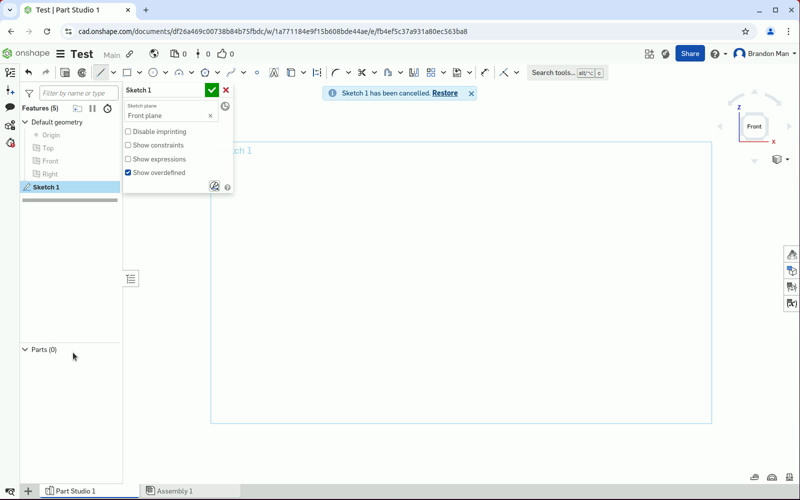
key_down(shift)
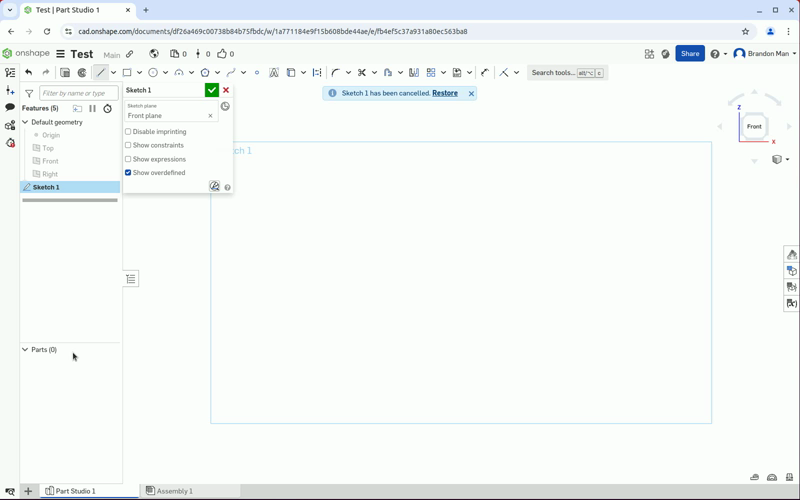
mouse_move(549, 268)
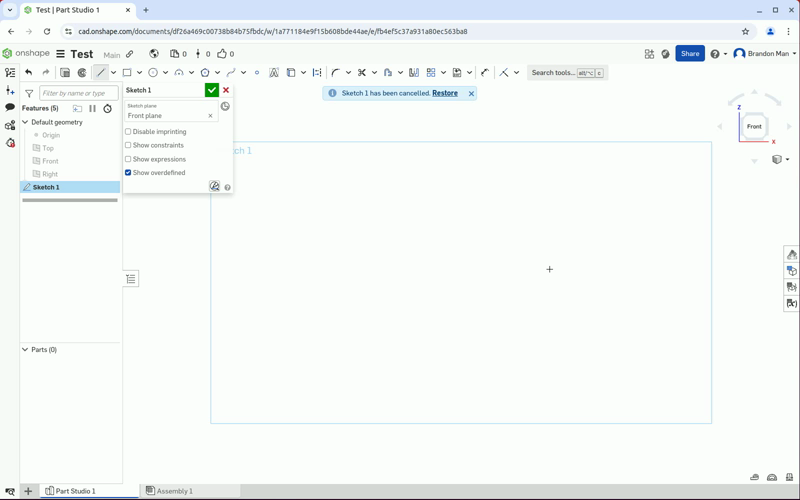
click(549, 268)
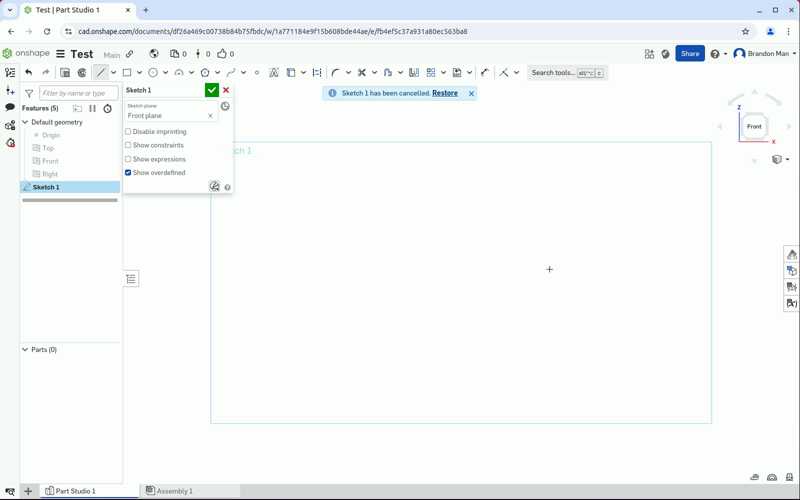
key_up(shift)
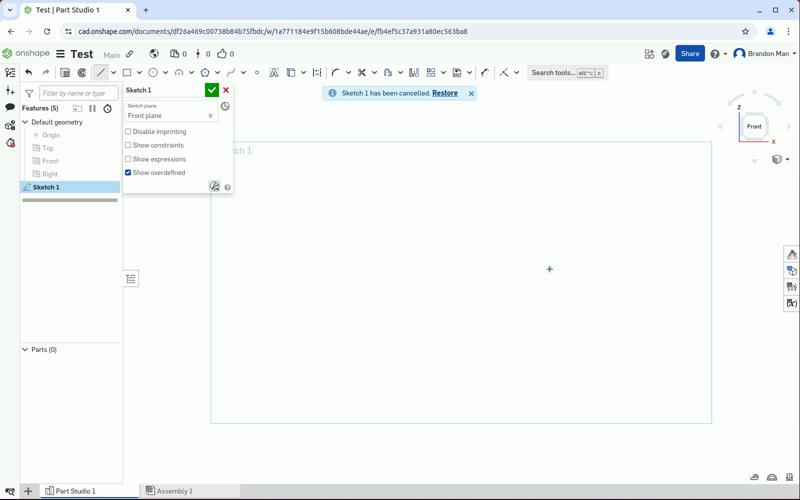
key_down(shift)
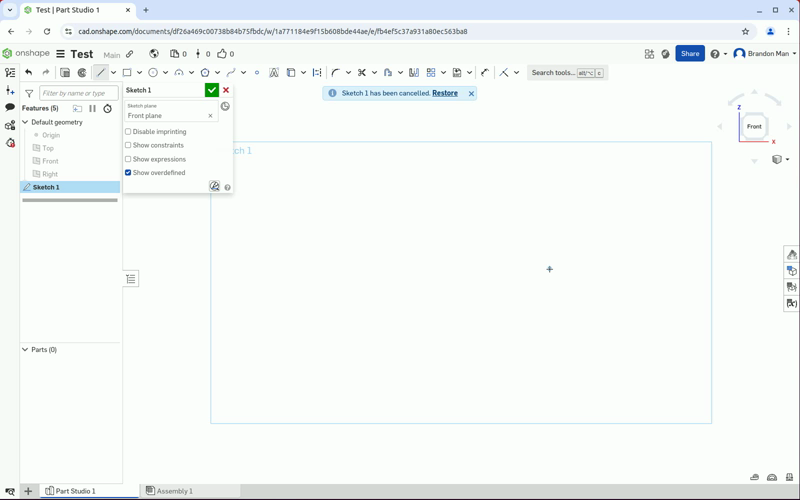
mouse_move(579, 268)
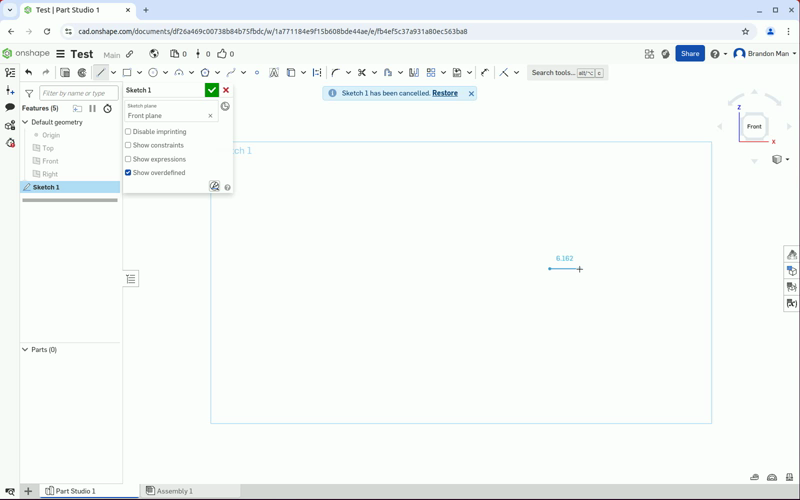
mouse_move(574, 268)
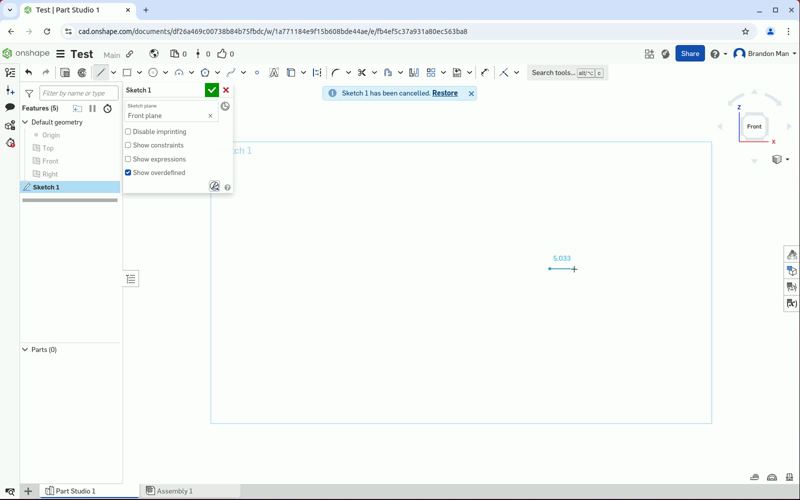
click(574, 268)
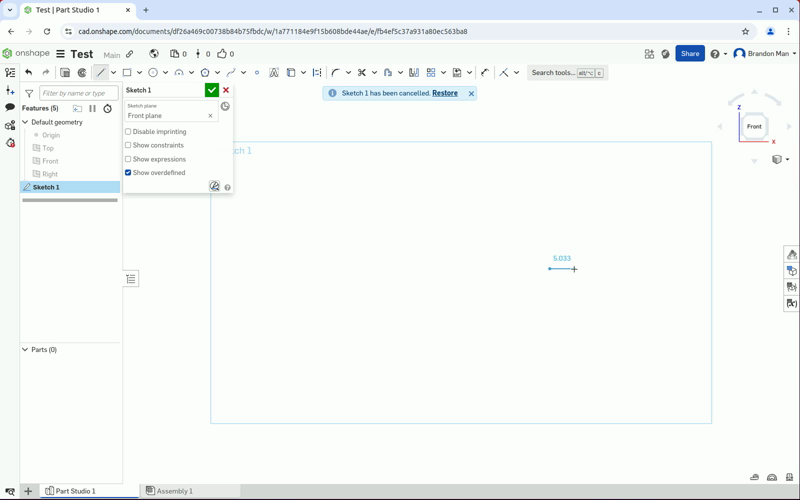
key_up(shift)
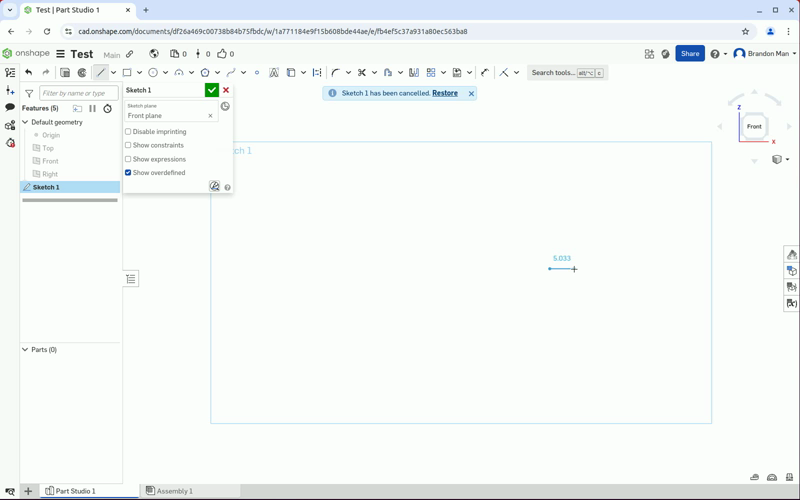
key_down(shift)
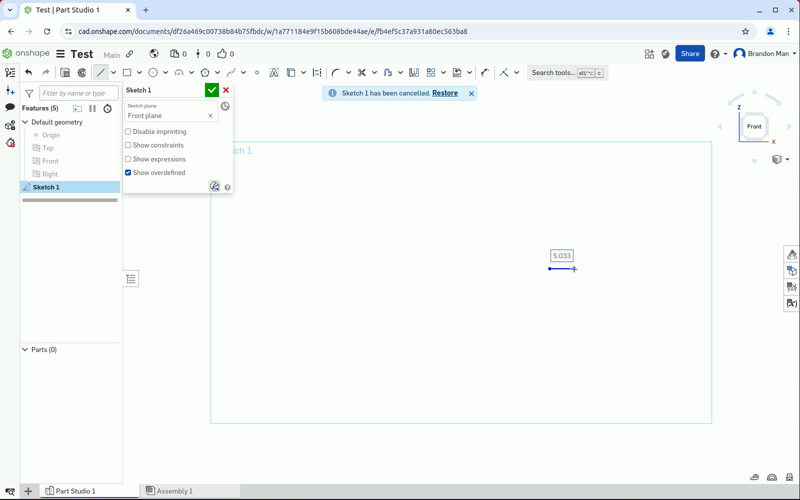
mouse_move(589, 268)
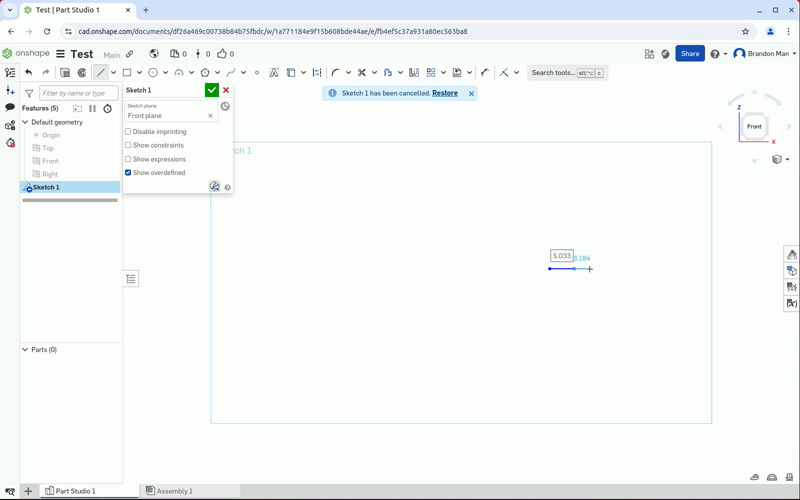
mouse_move(574, 261)
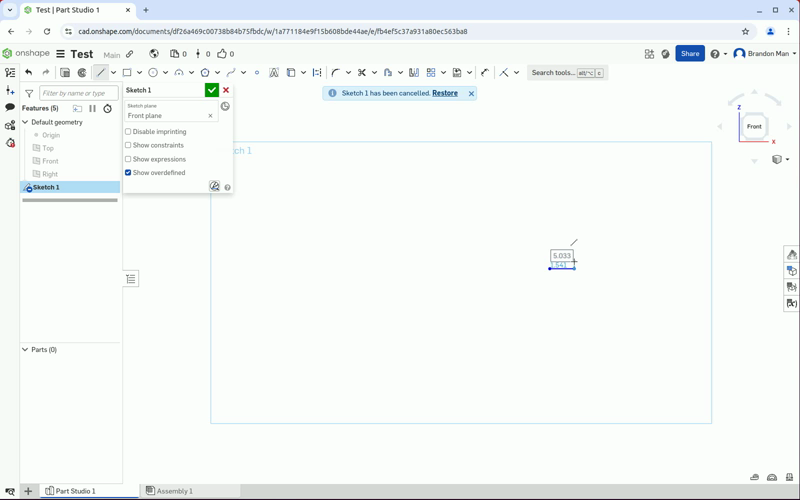
click(574, 261)
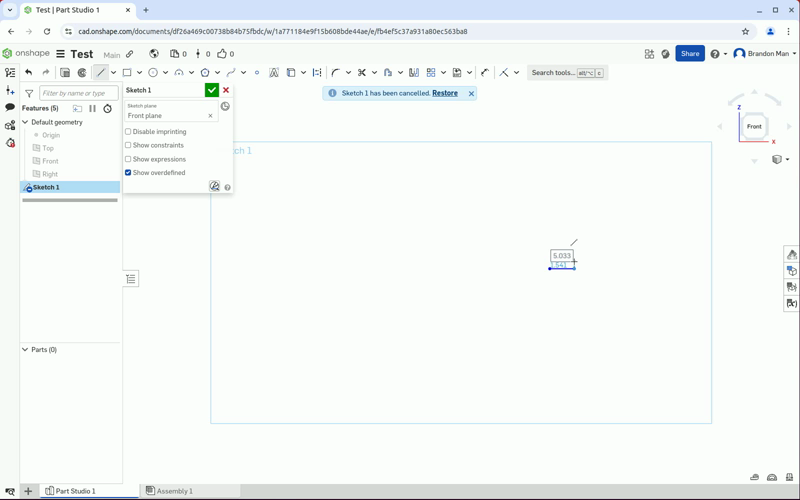
key_up(shift)
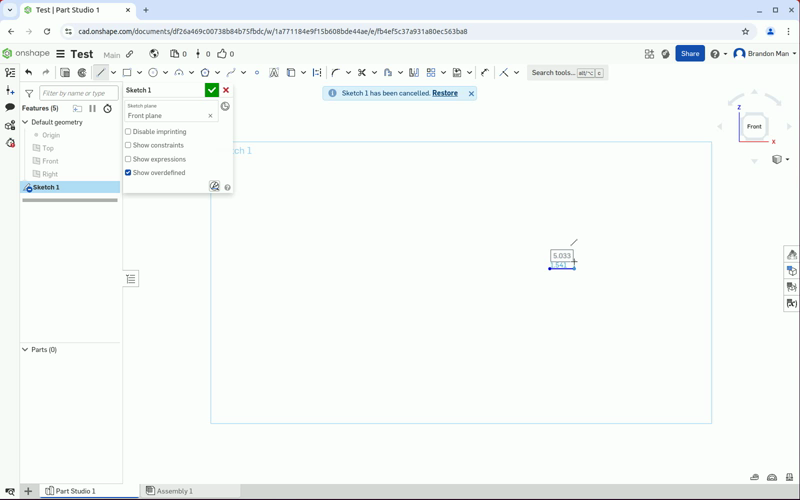
key(esc)
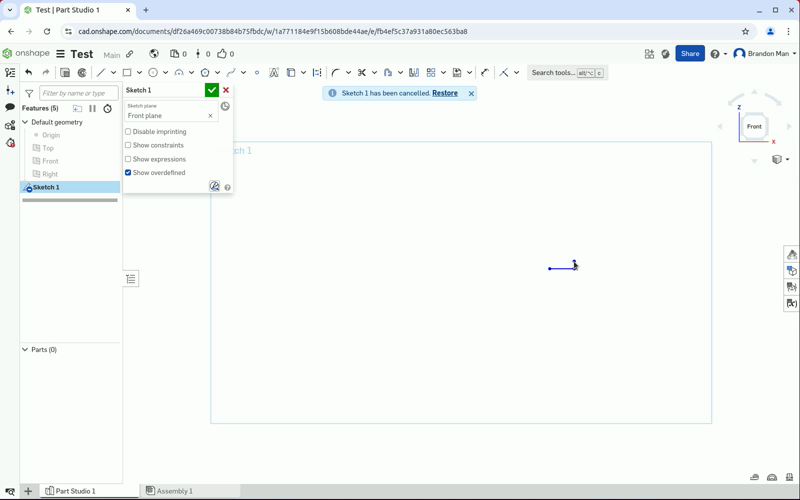
key(a)
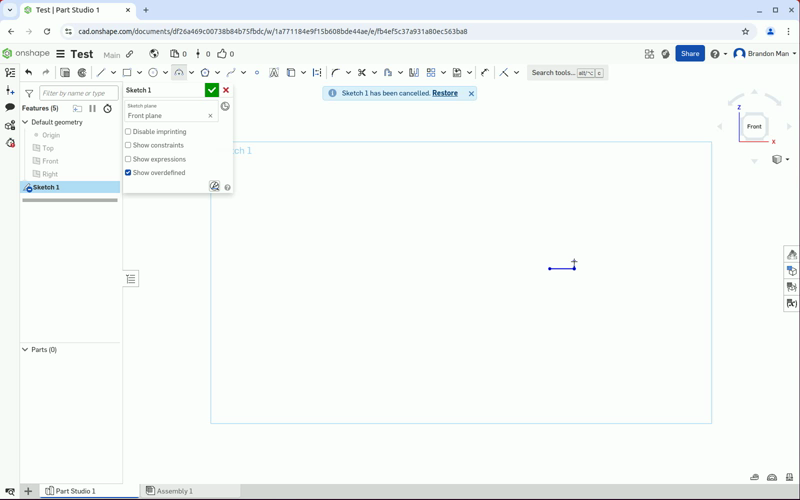
mouse_move(574, 261)
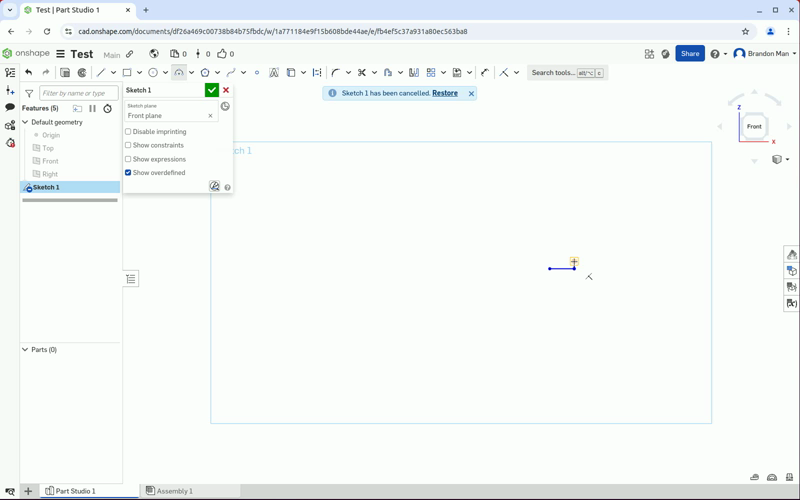
click(574, 261)
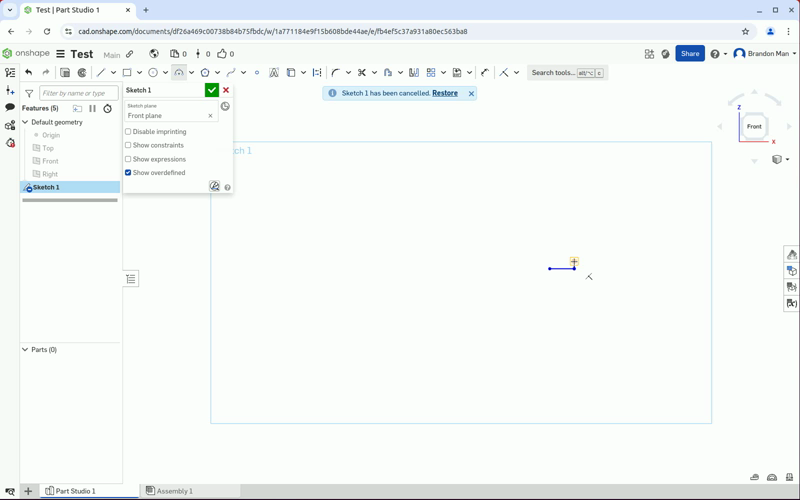
key_down(shift)
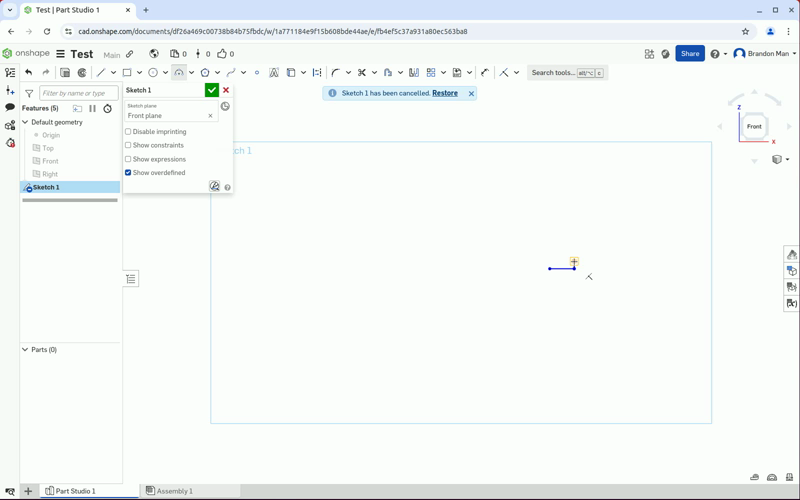
mouse_move(549, 261)
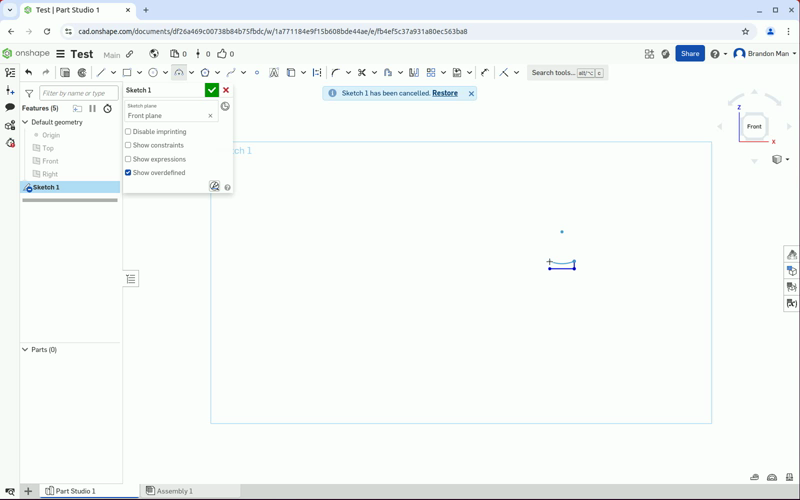
click(549, 261)
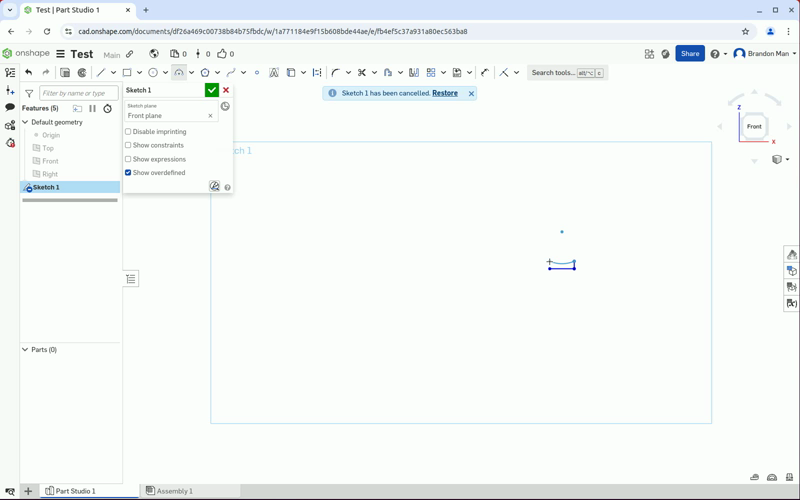
mouse_move(562, 273)
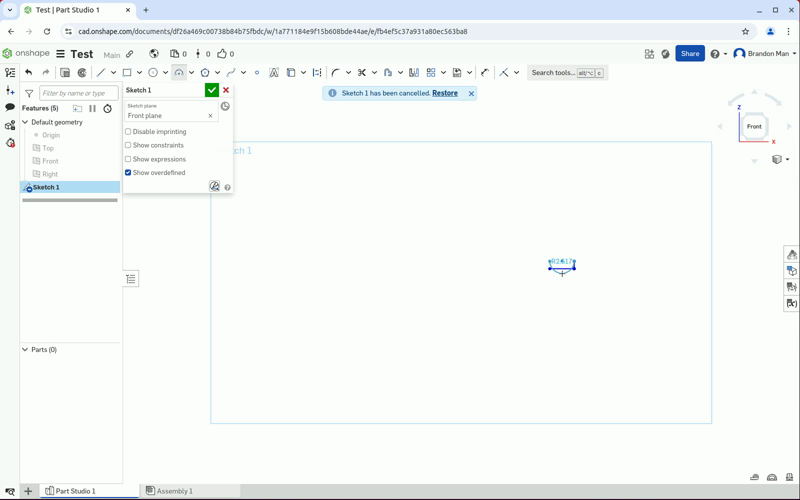
click(562, 273)
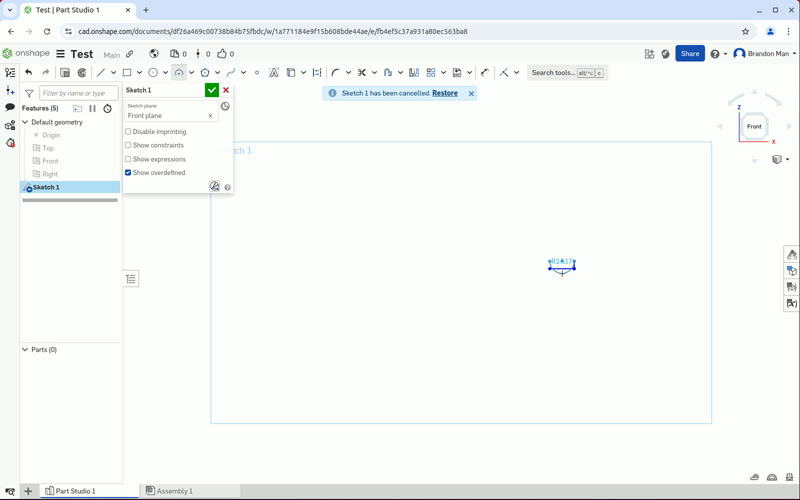
key_up(shift)
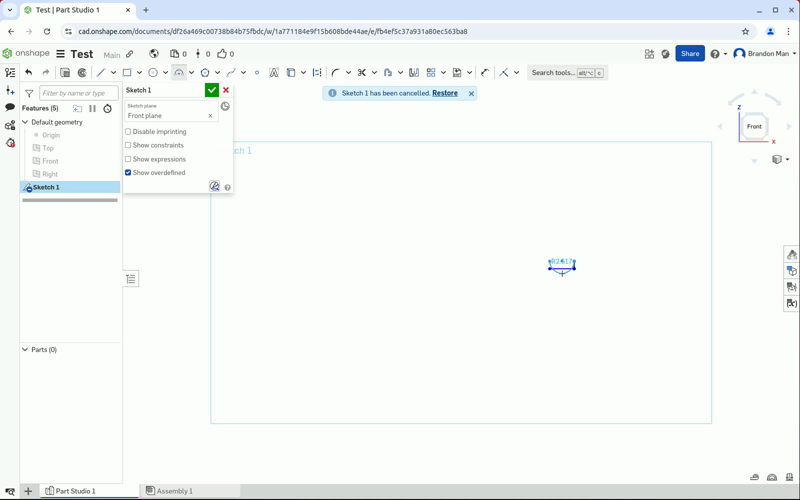
key(esc)
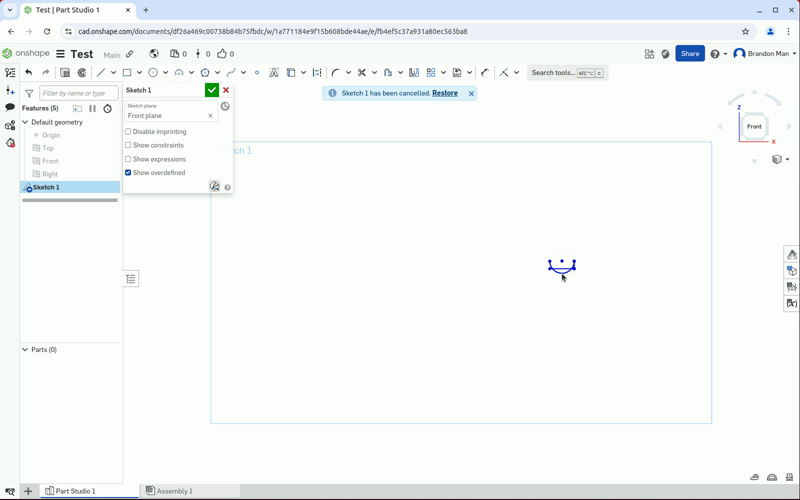
key(l)
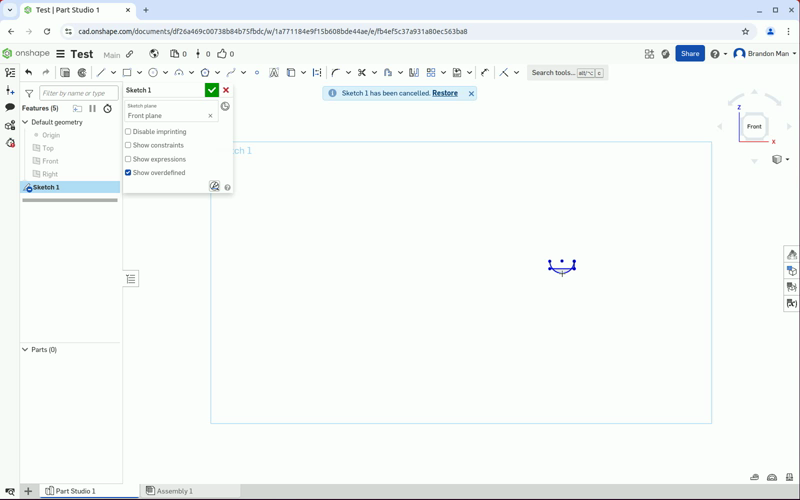
mouse_move(549, 261)
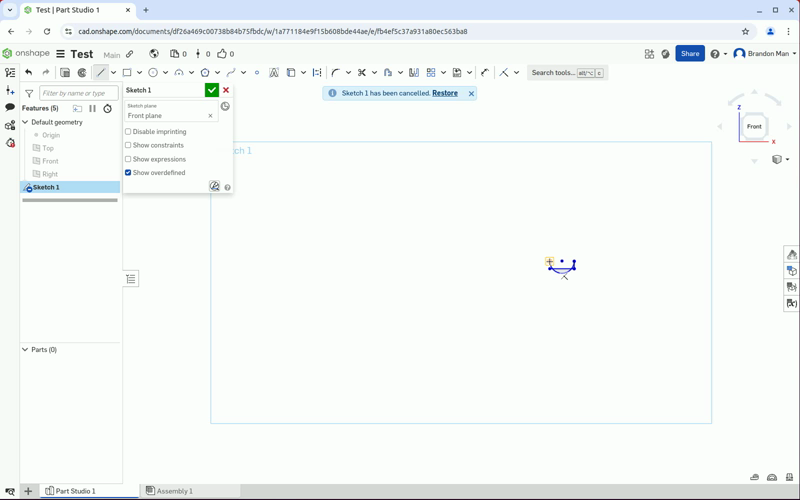
click(549, 261)
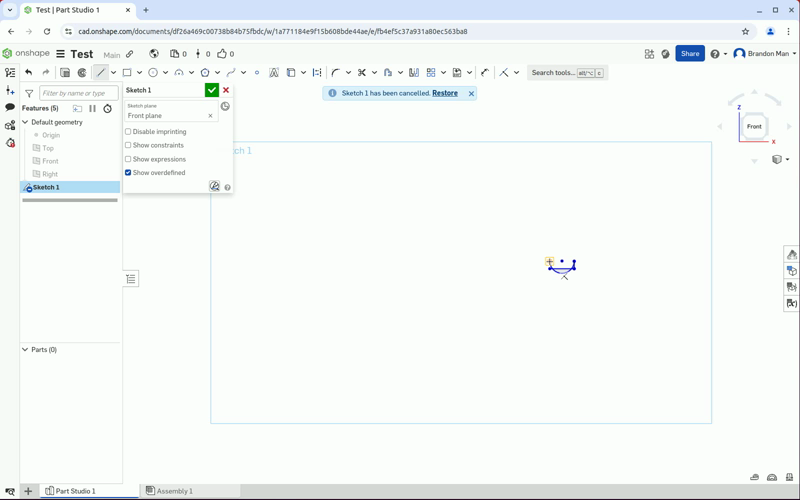
mouse_move(579, 261)
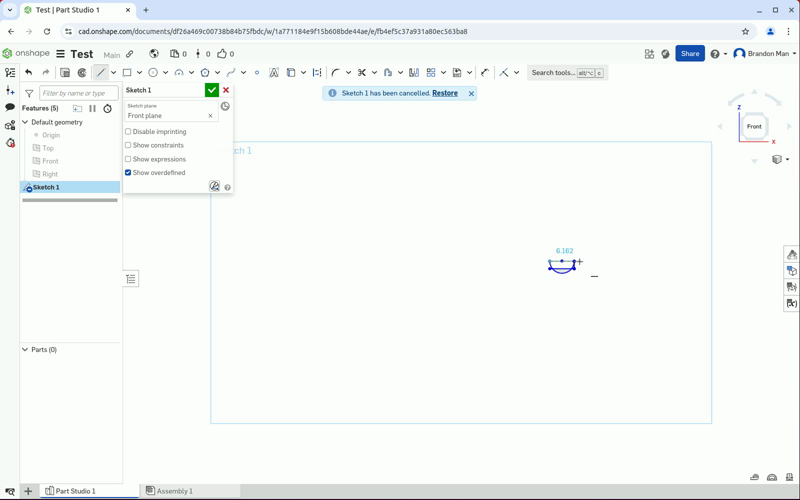
key_down(shift)
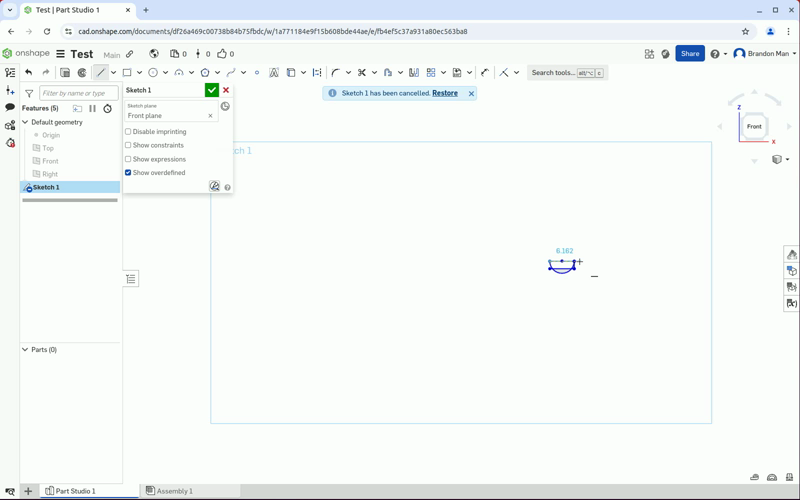
mouse_move(549, 268)
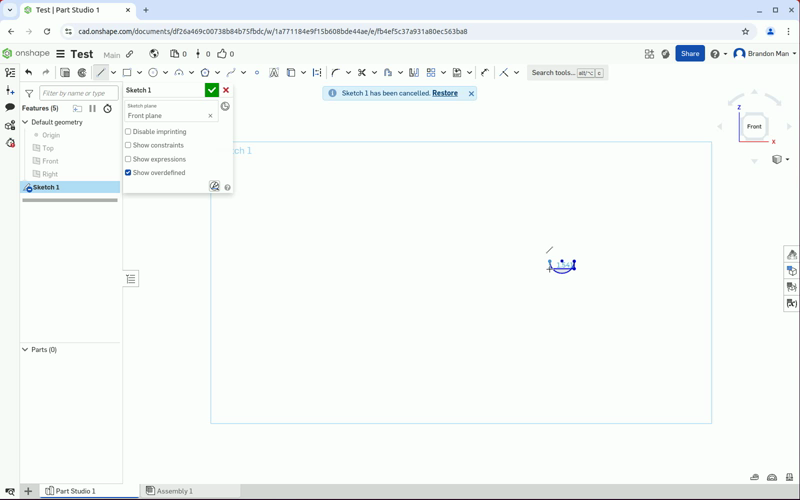
key_up(shift)
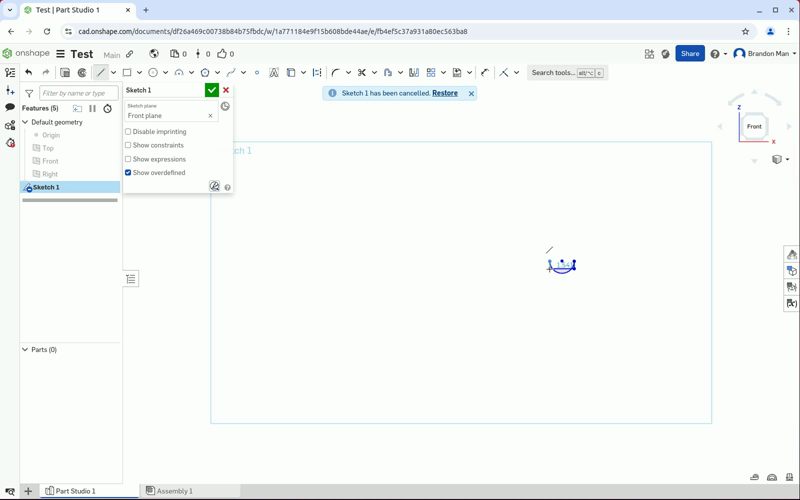
click(549, 268)
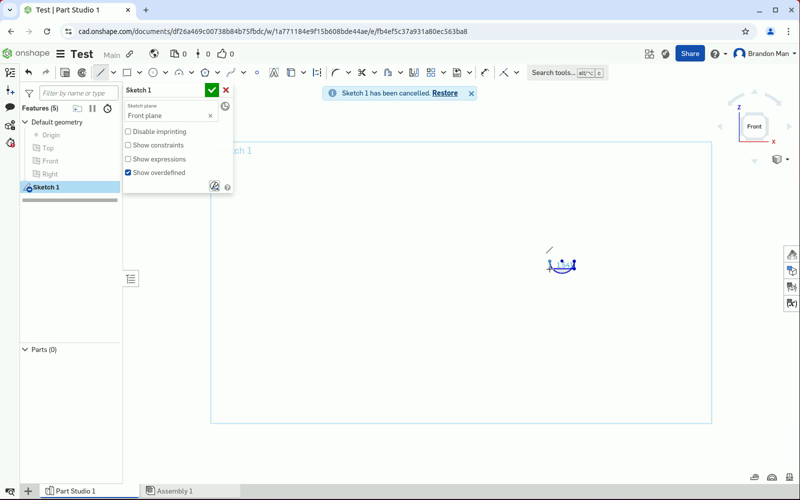
key(esc)
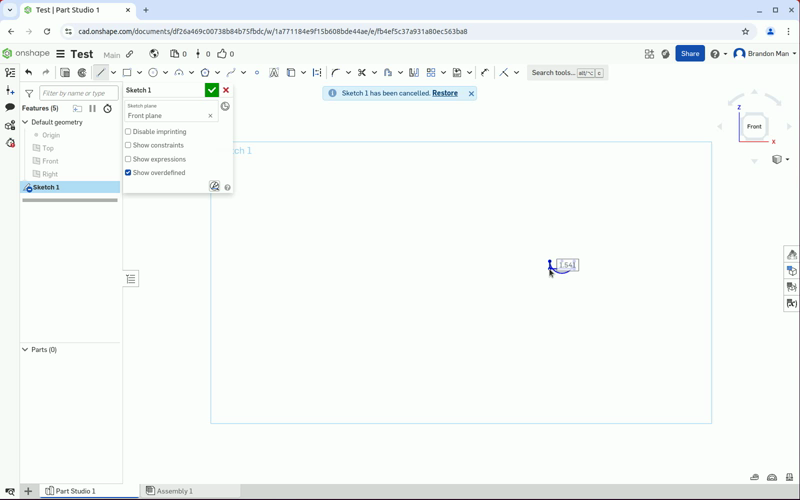
key(c)
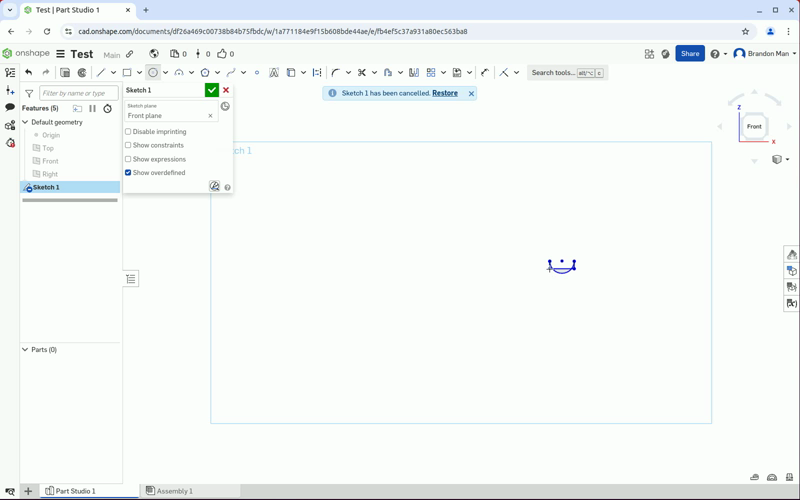
key_down(shift)
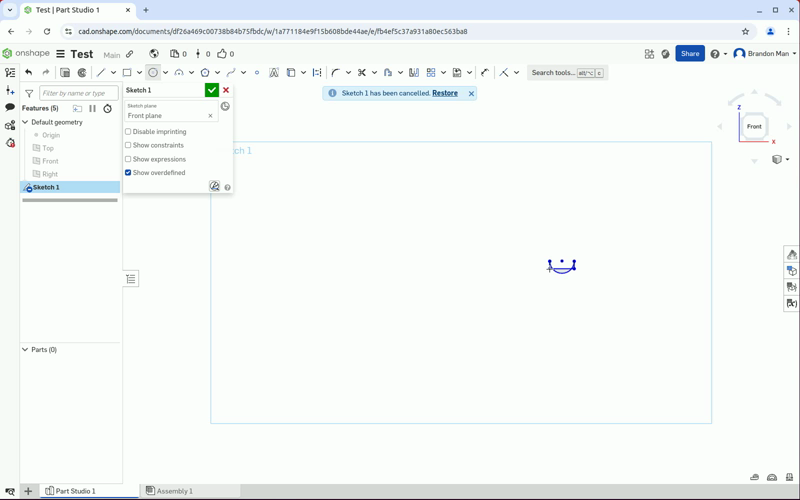
mouse_move(562, 261)
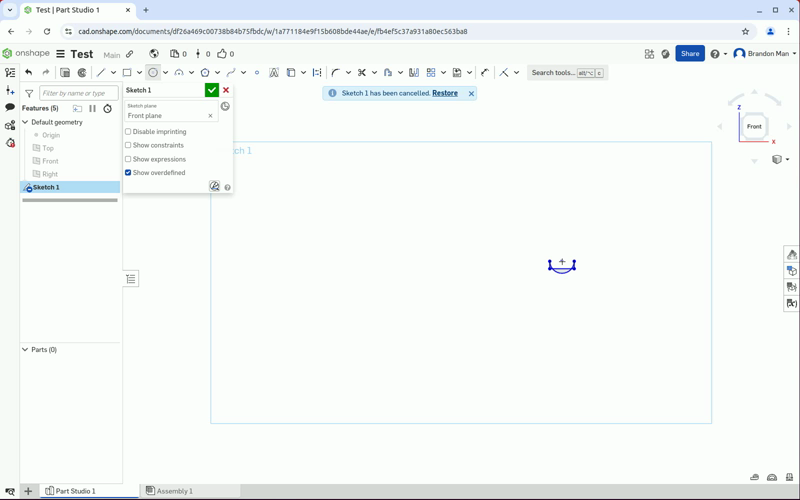
click(562, 261)
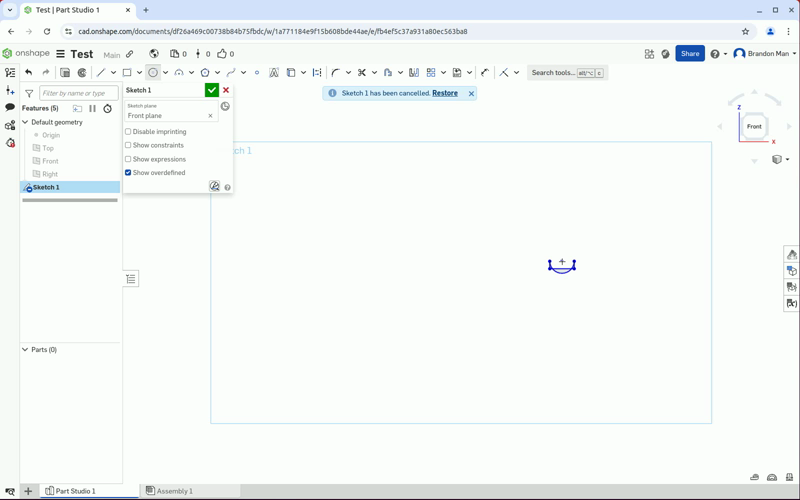
key_up(shift)
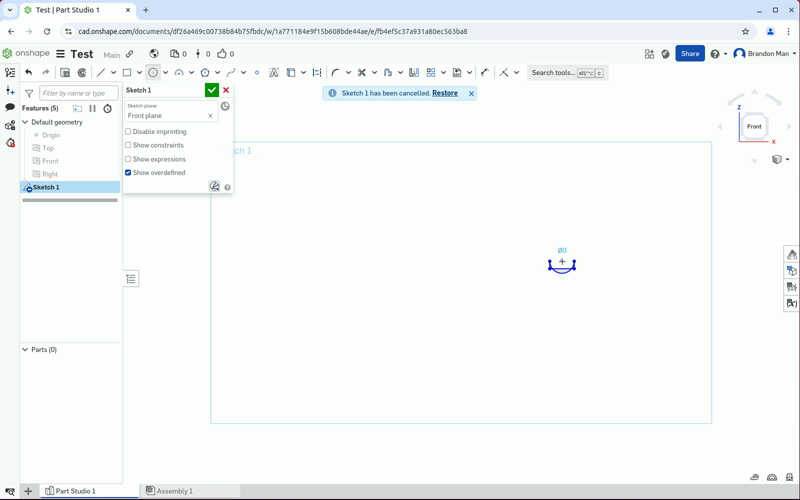
mouse_move(564, 261)
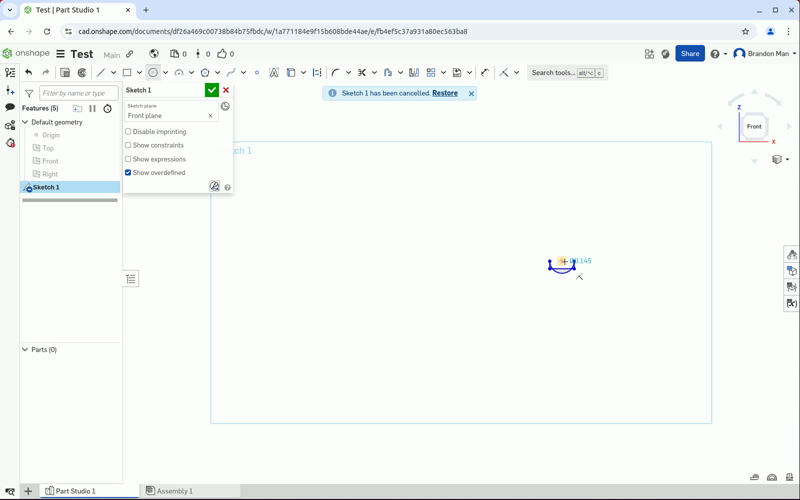
scroll(6)
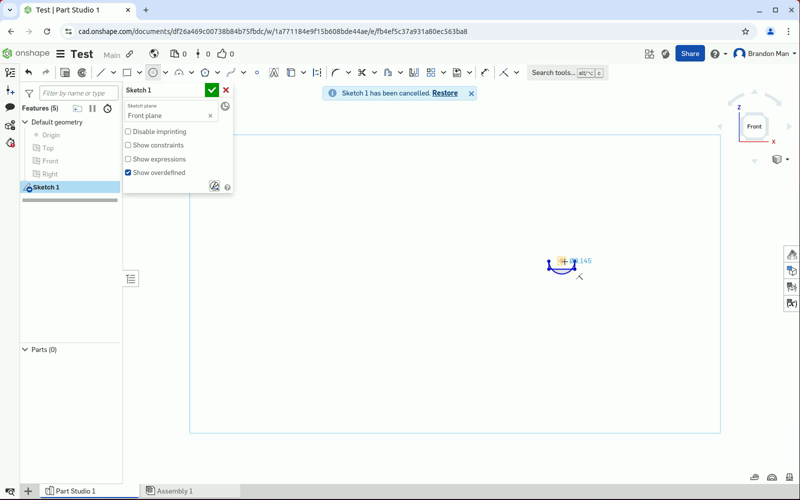
scroll(6)
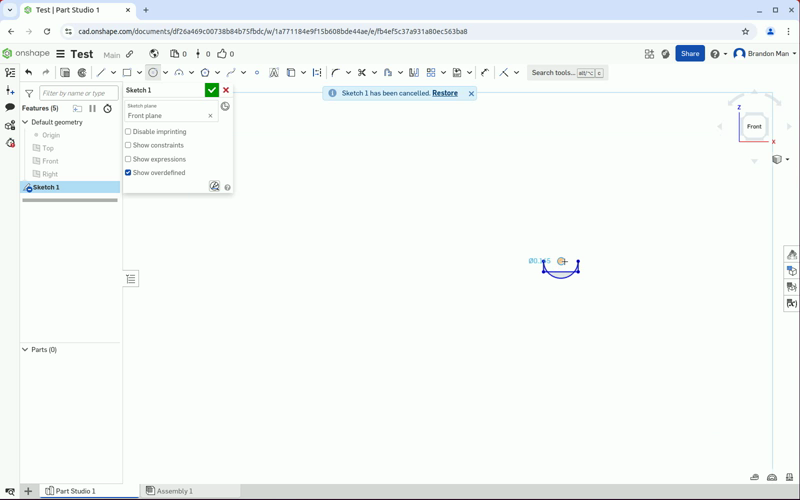
scroll(6)
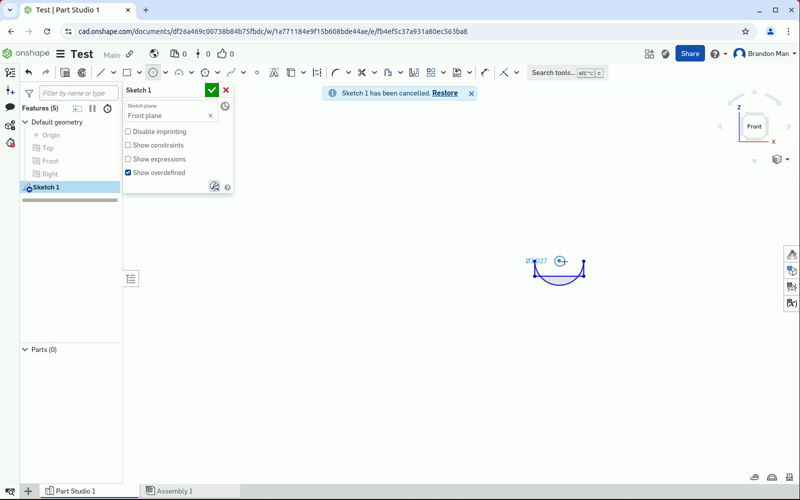
scroll(6)
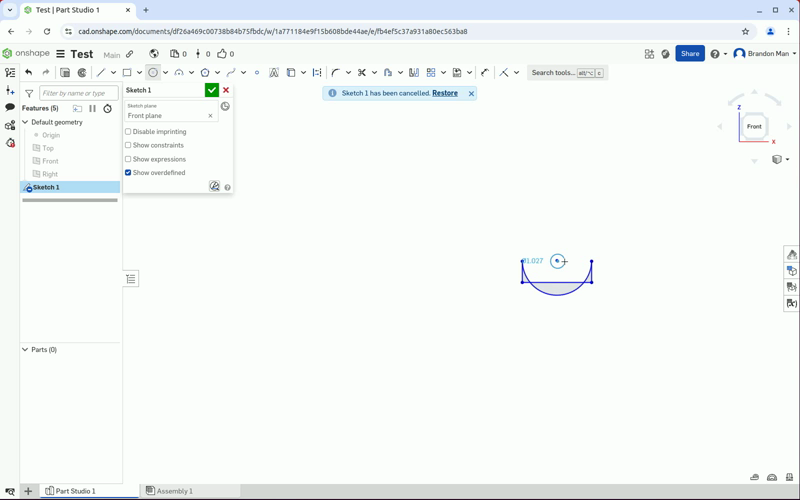
scroll(6)
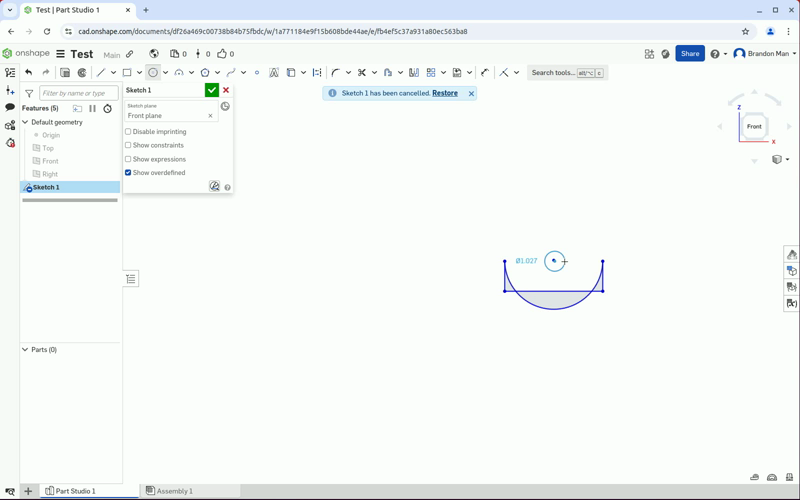
scroll(6)
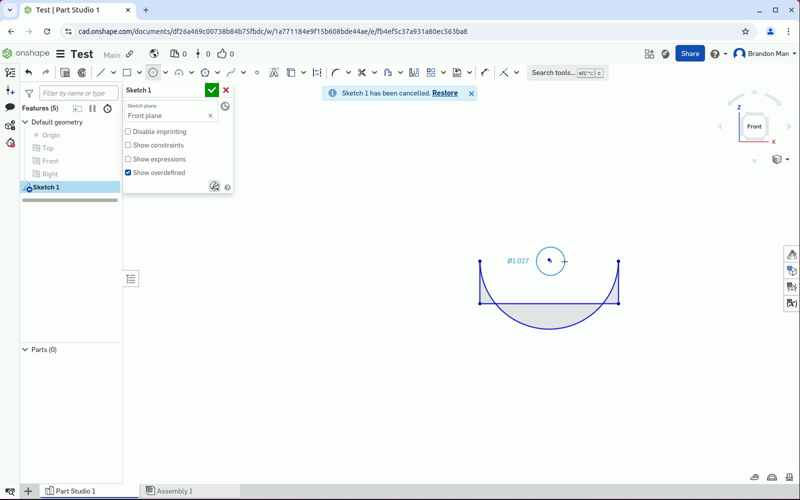
scroll(6)
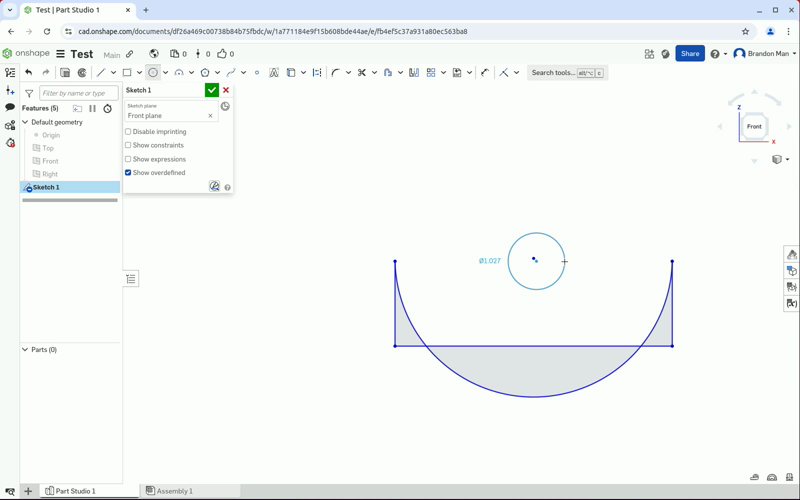
click(564, 261)
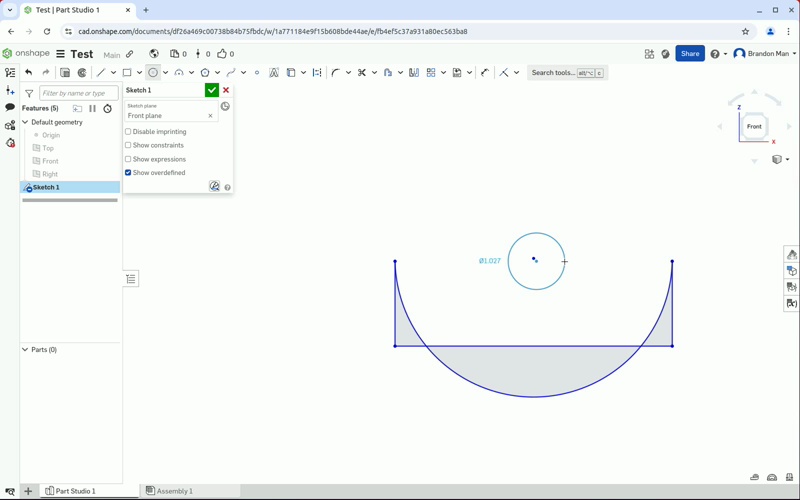
scroll(-6)
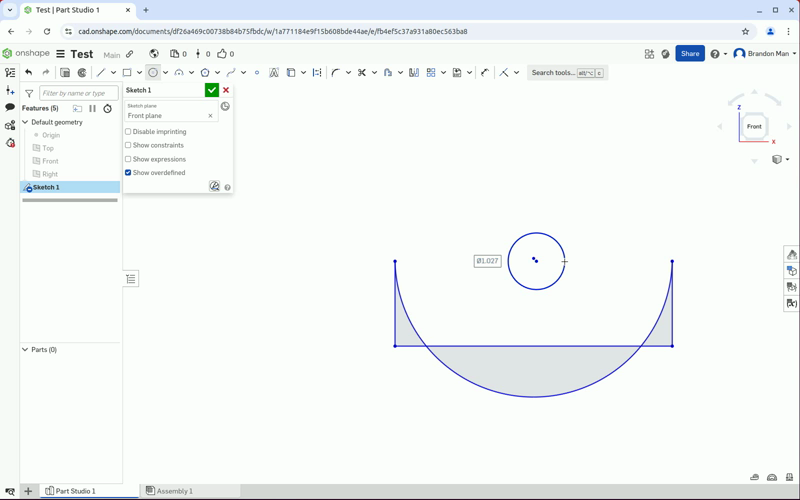
scroll(-6)
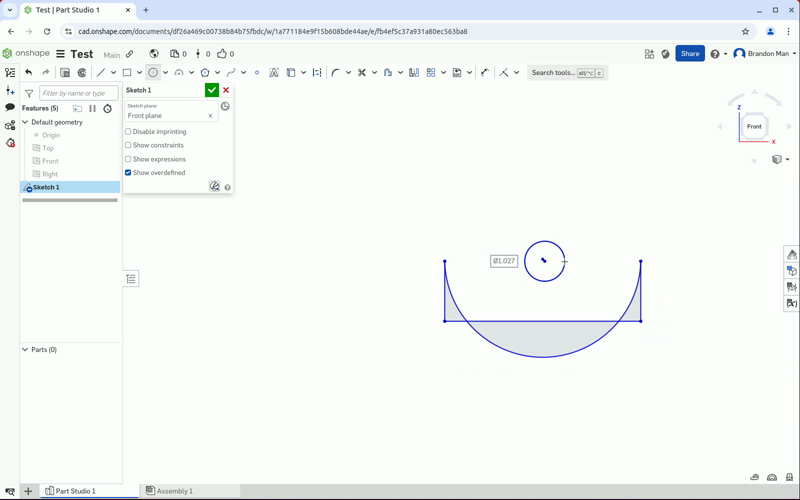
scroll(-6)
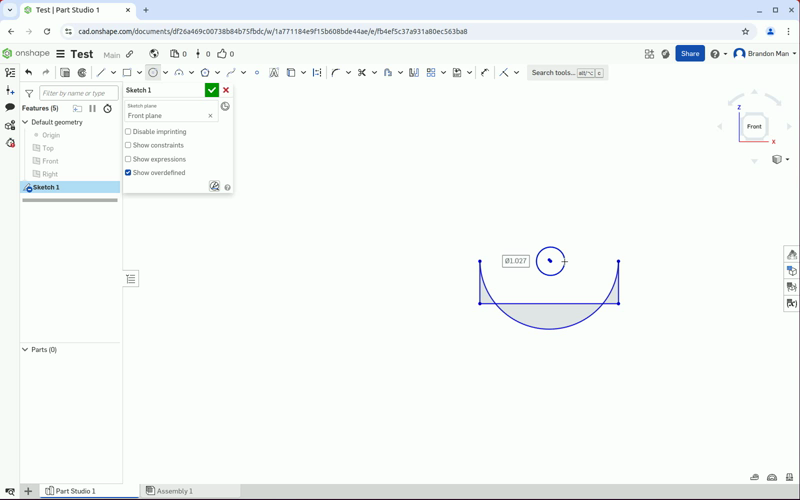
scroll(-6)
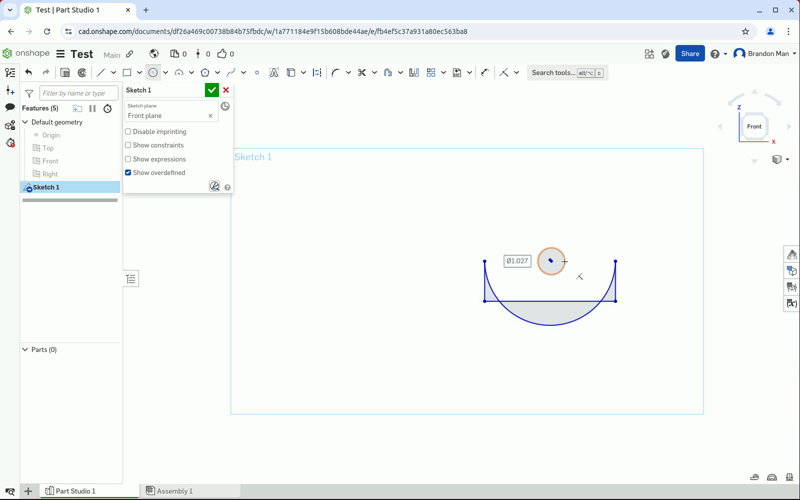
scroll(-6)
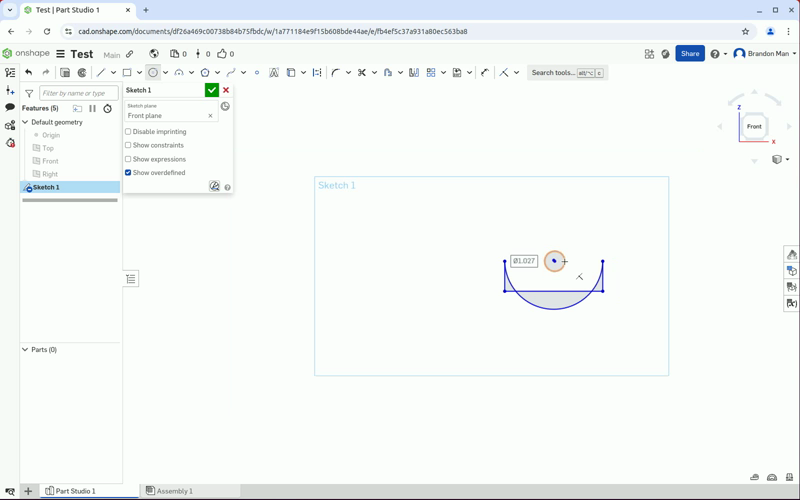
scroll(-6)
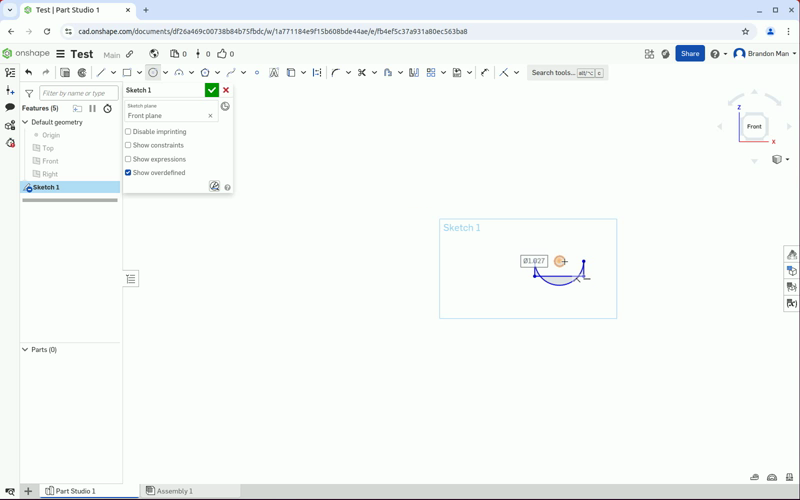
scroll(-6)
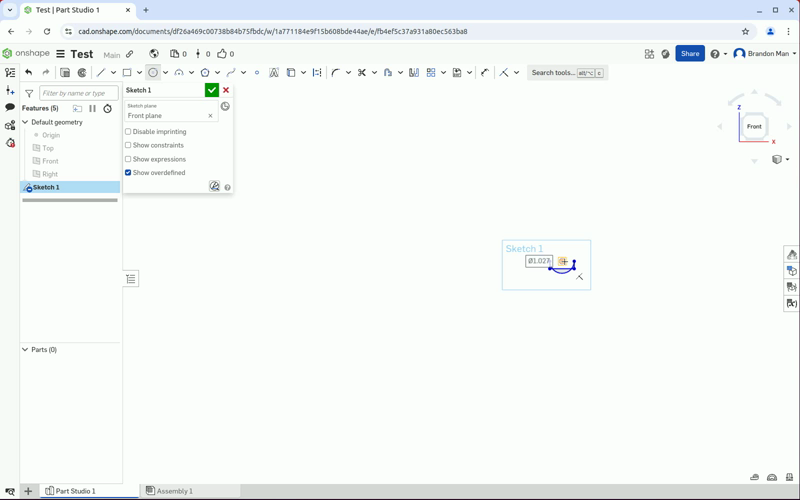
key(esc)
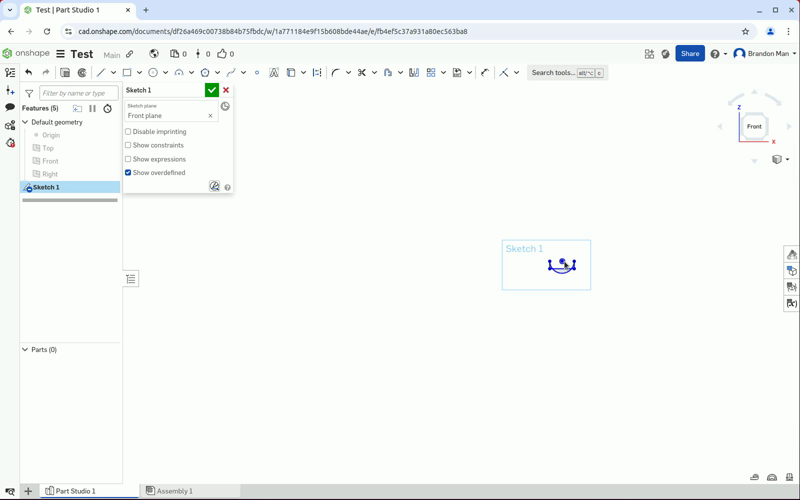
mouse_move(557, 265)
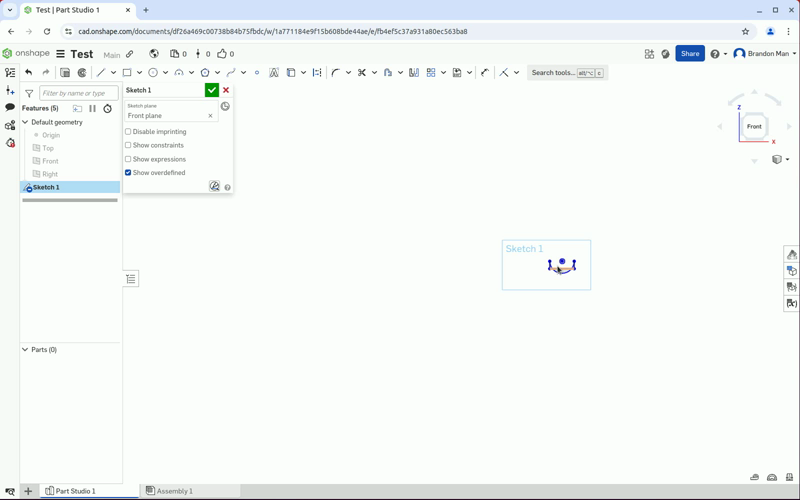
scroll(6)
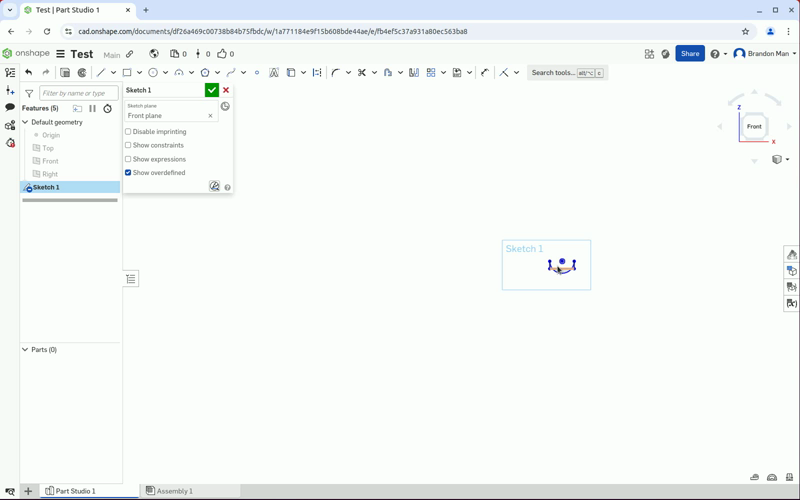
scroll(6)
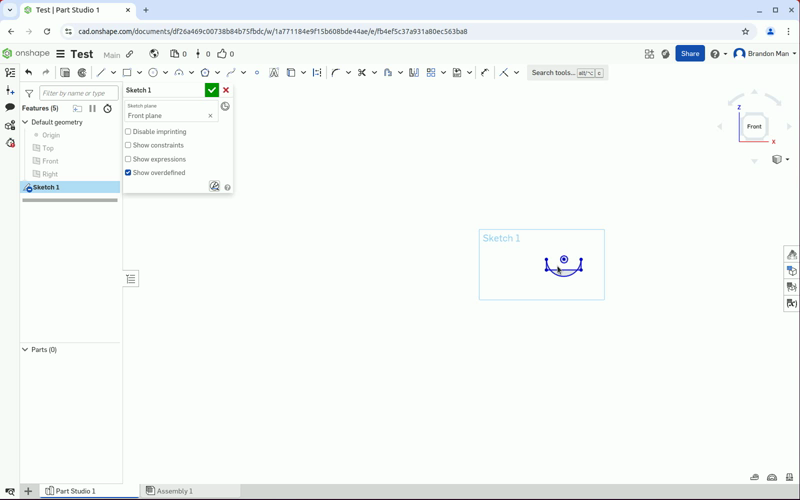
scroll(6)
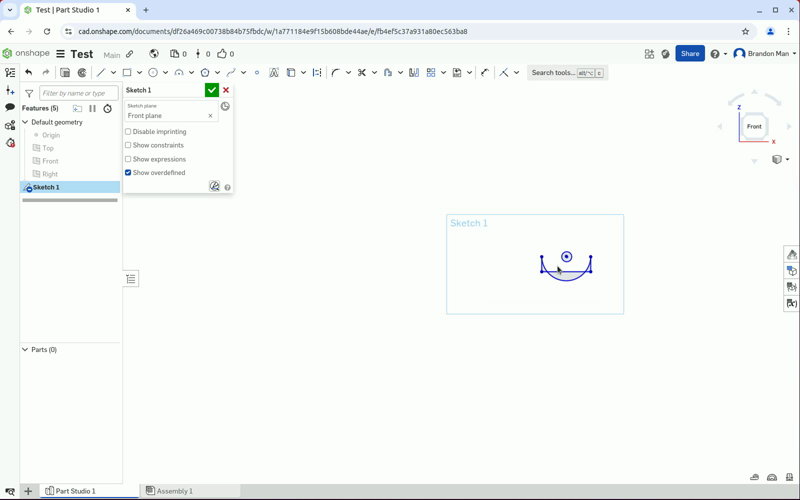
scroll(6)
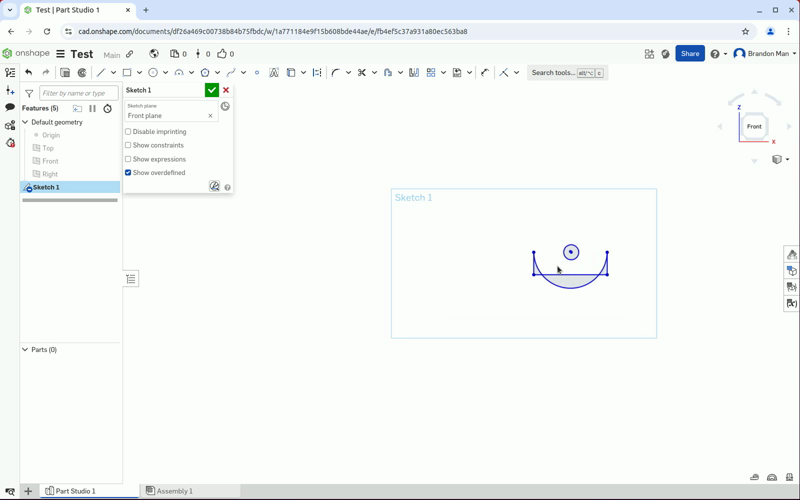
scroll(6)
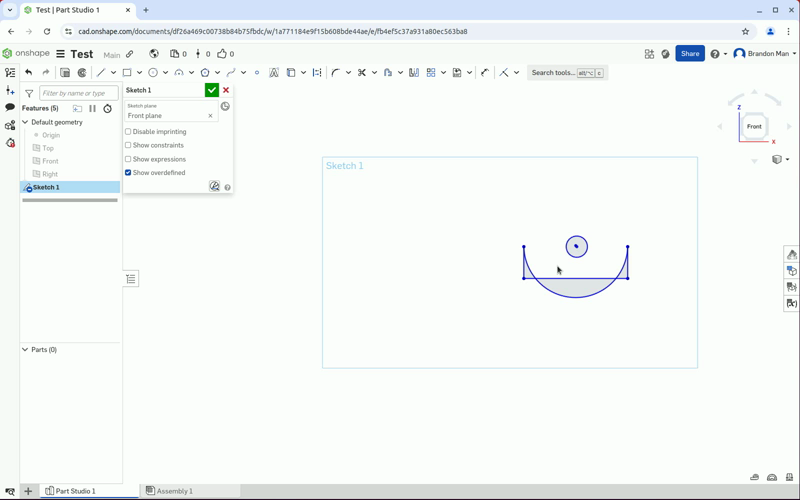
scroll(6)
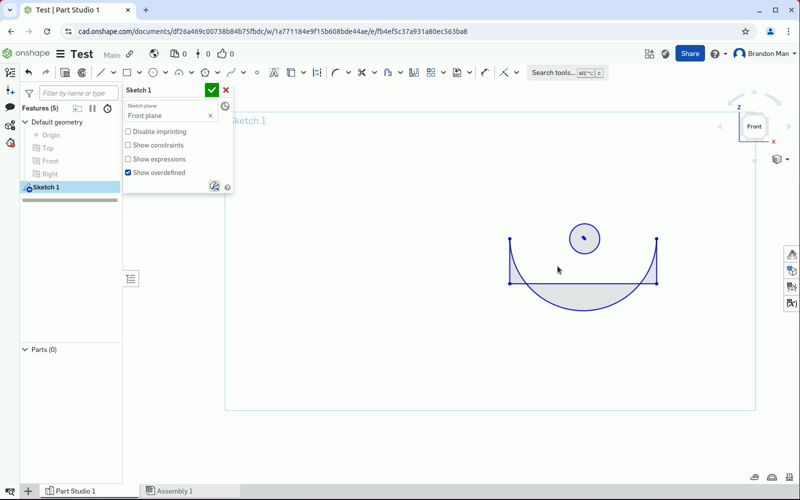
scroll(6)
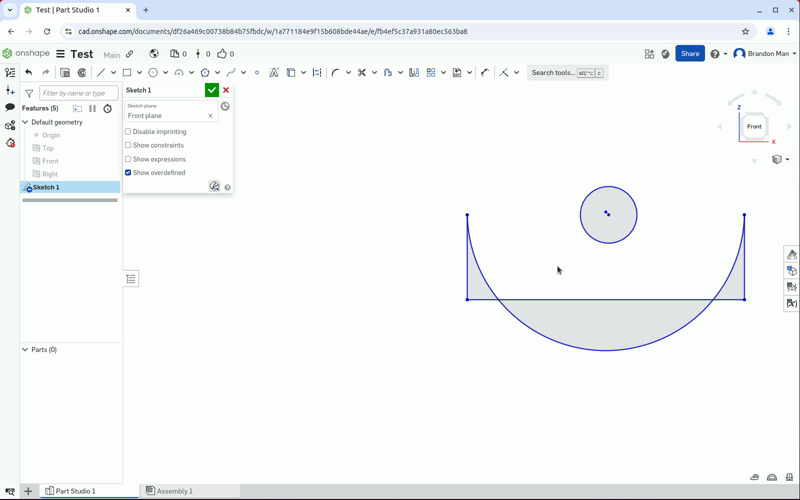
click(557, 265)
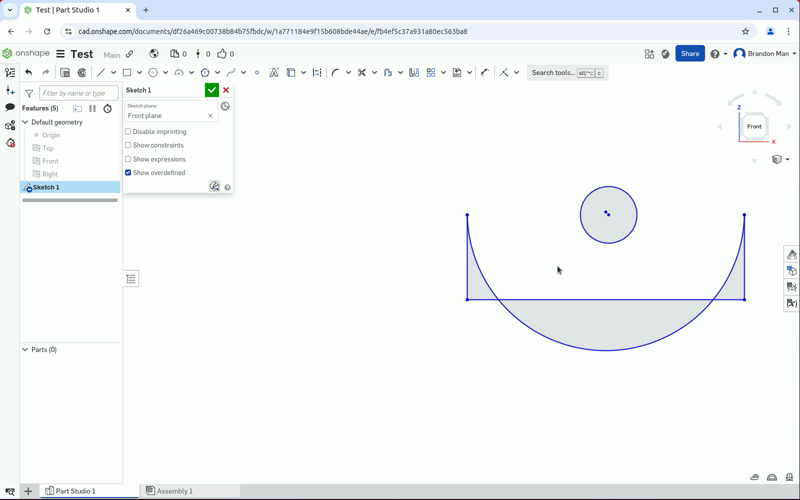
scroll(-6)
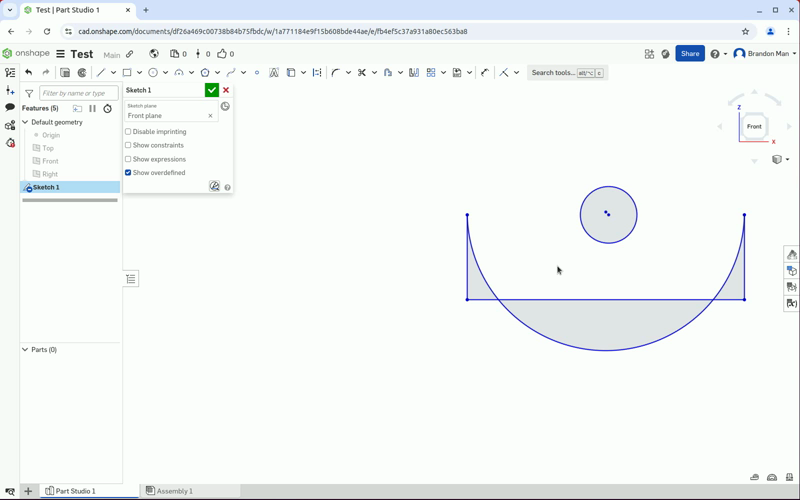
scroll(-6)
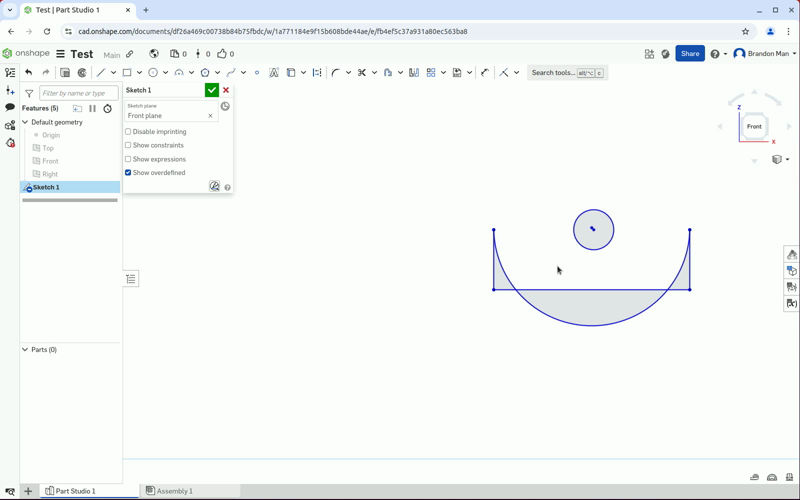
scroll(-6)
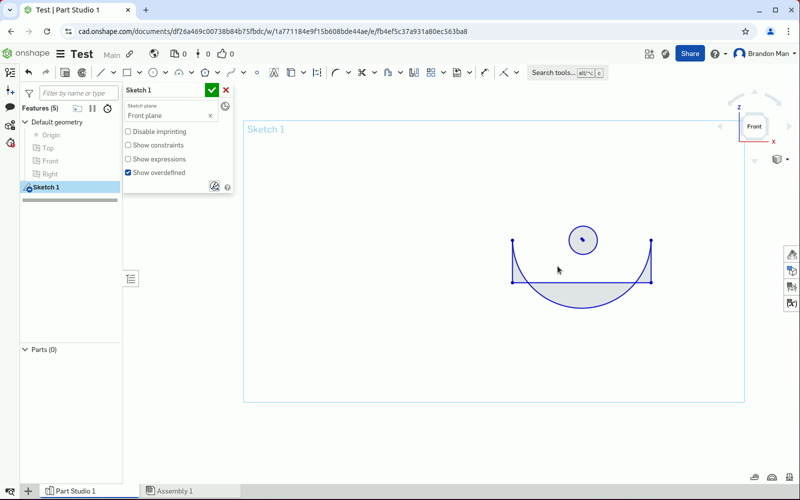
scroll(-6)
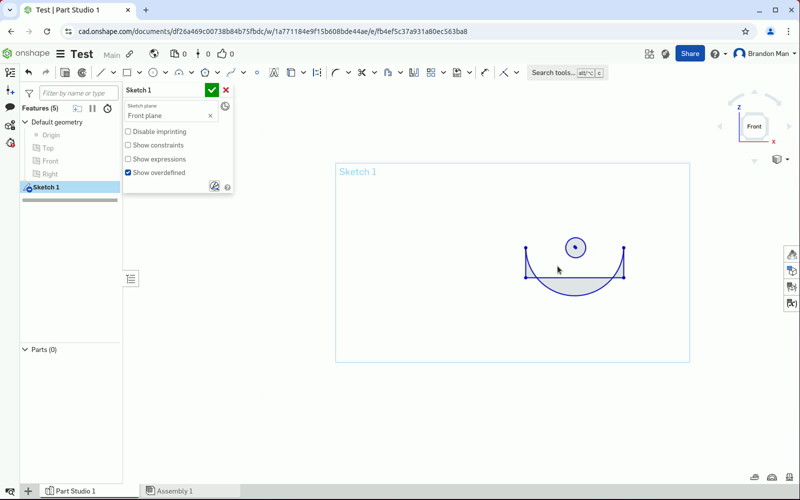
scroll(-6)
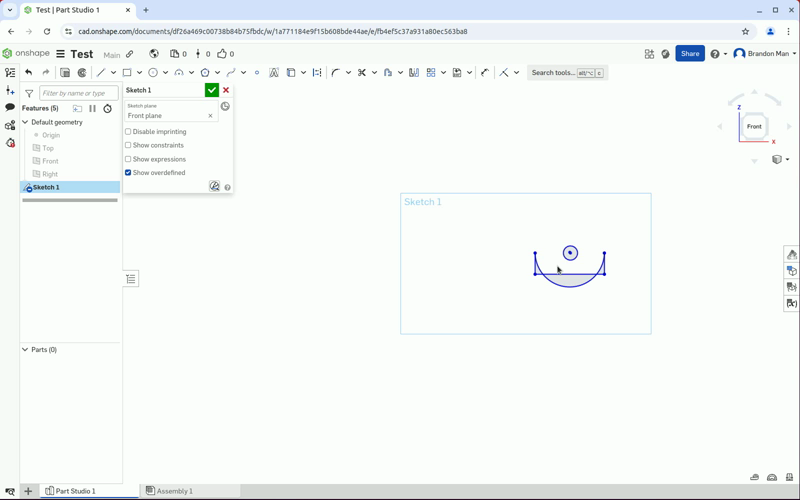
scroll(-6)
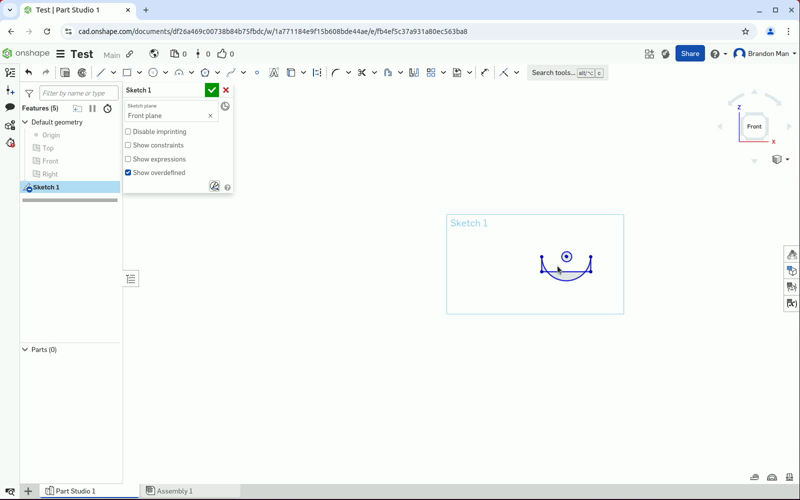
scroll(-6)
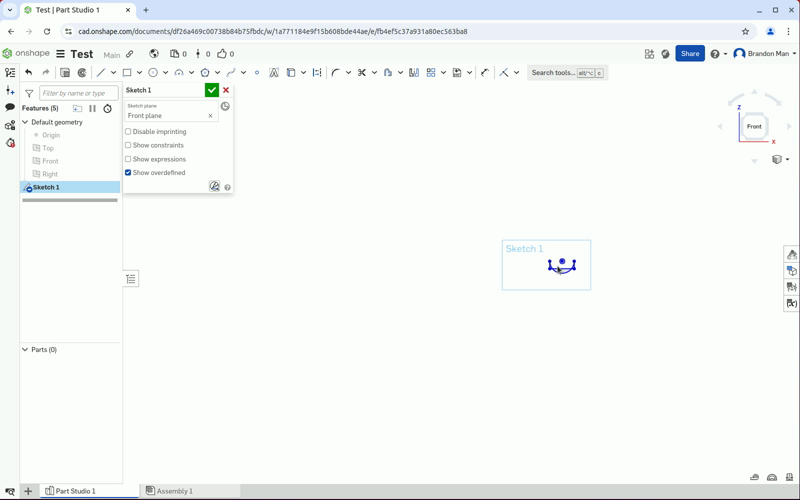
mouse_move(73, 352)
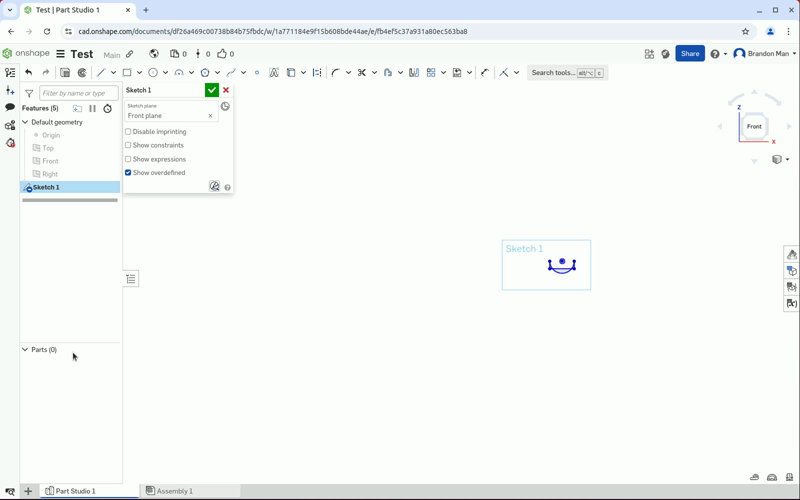
key(shift+y)
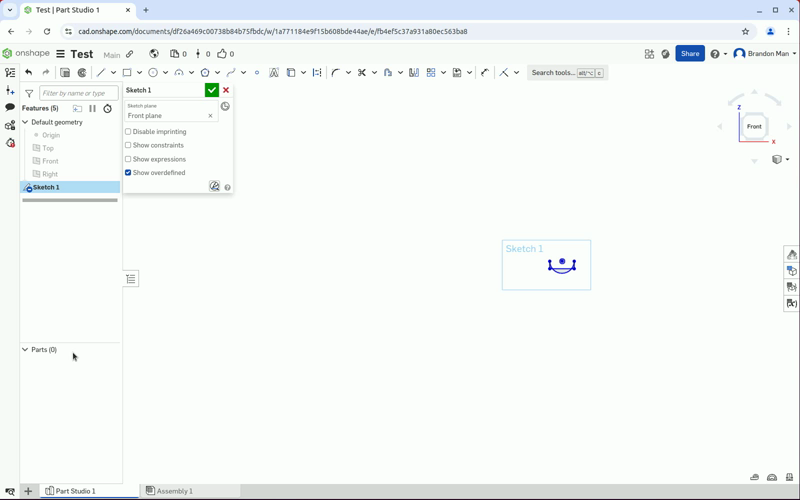
key(shift+e)
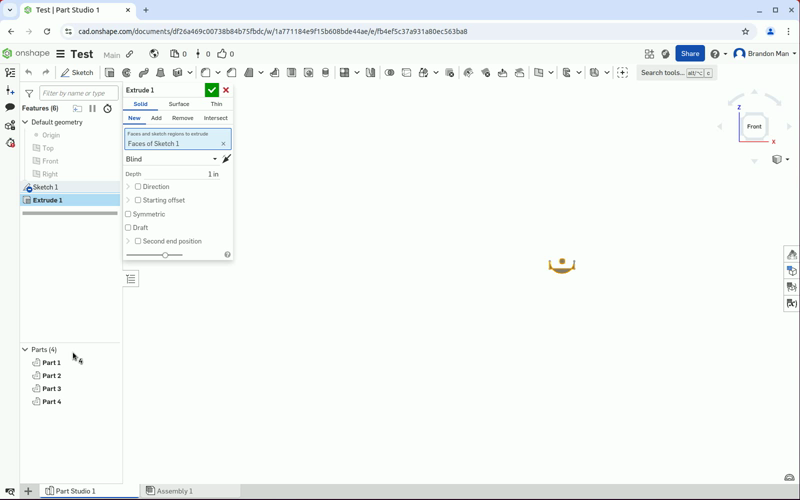
mouse_move(143, 106)
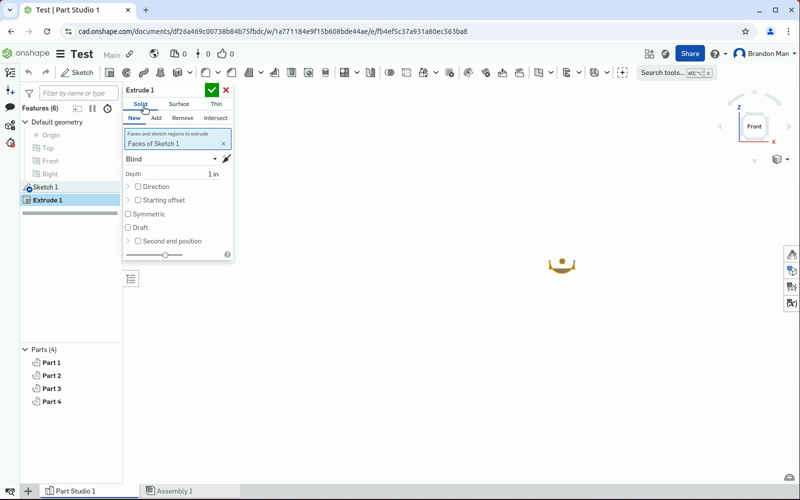
click(143, 106)
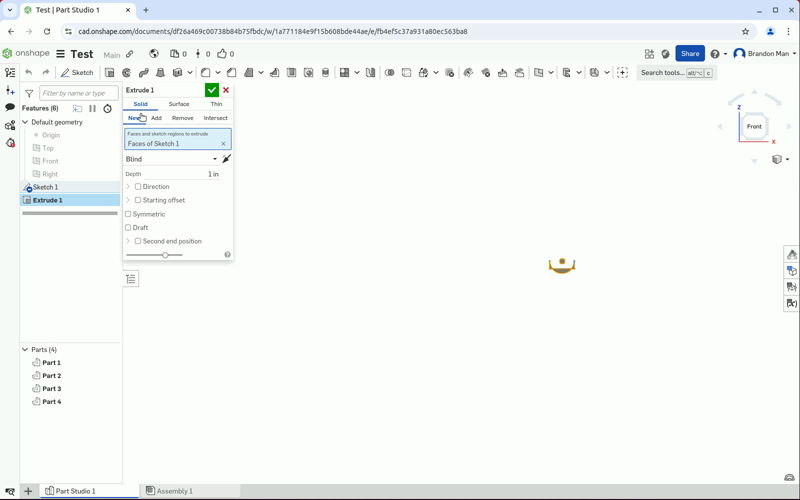
mouse_move(137, 120)
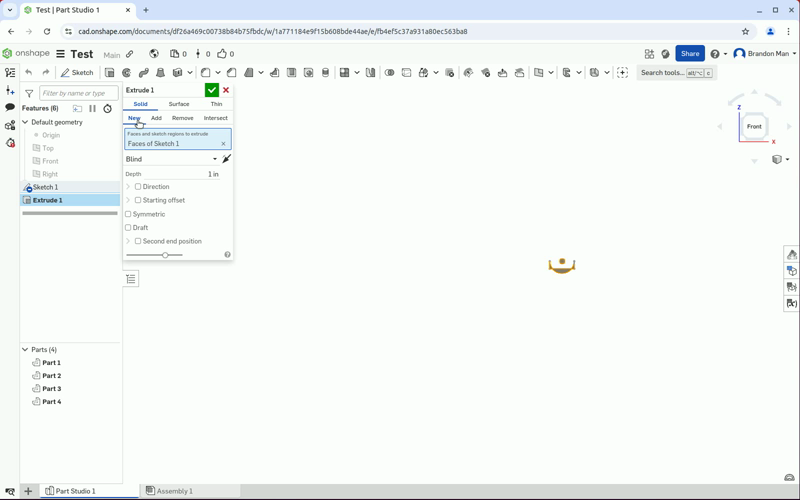
click(137, 120)
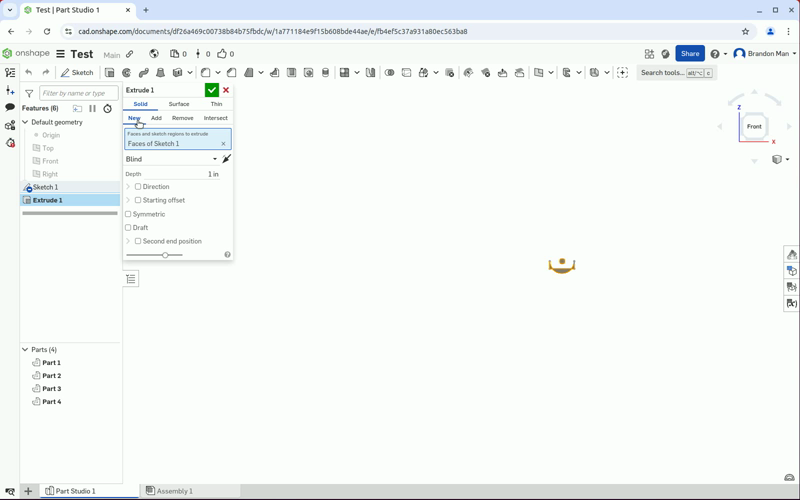
key(tab, 4)
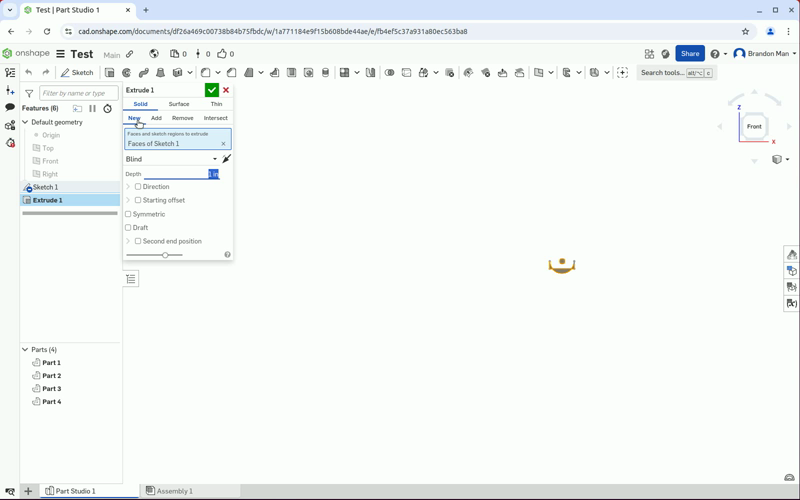
text(1.444)
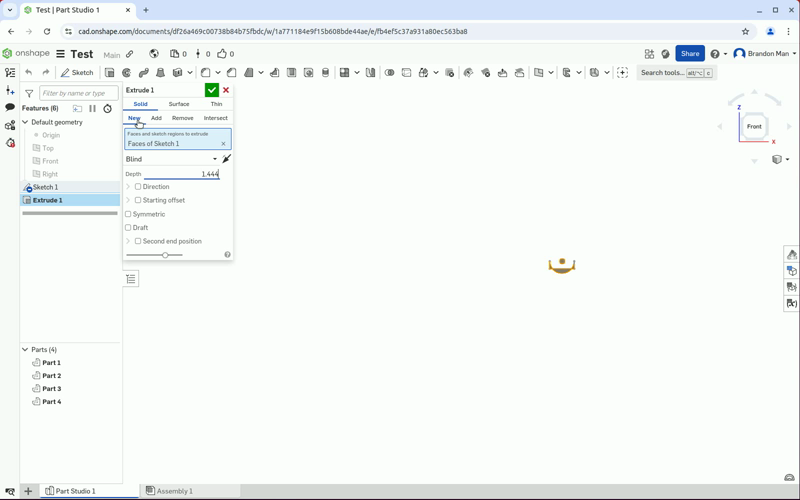
key(enter)
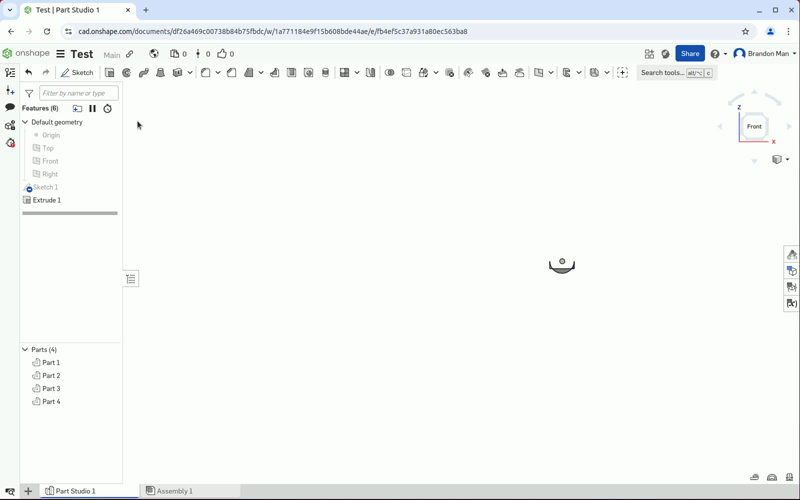
key(shift+h)
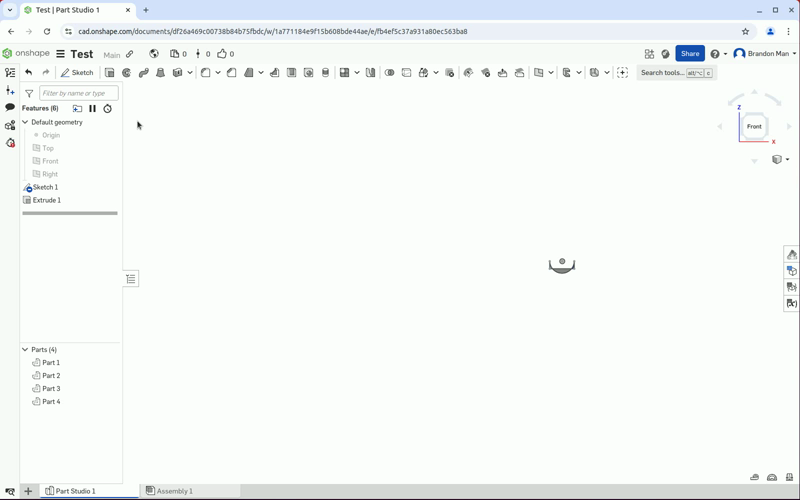
key(shift+h)
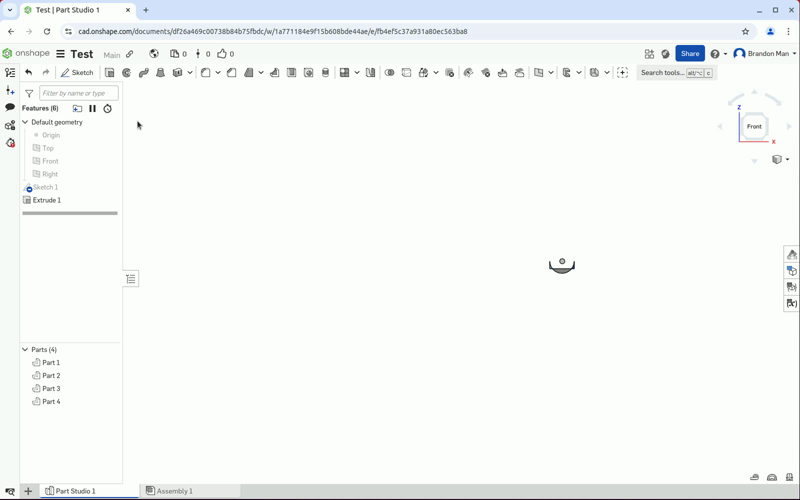
mouse_move(73, 189)
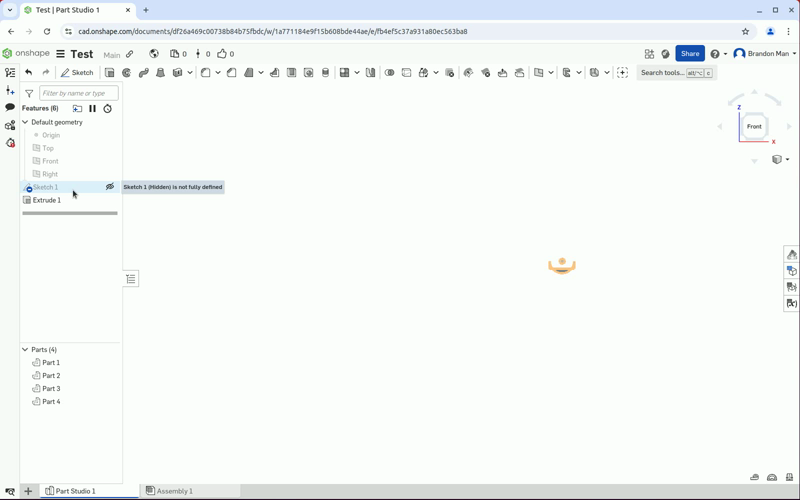
click(73, 189)
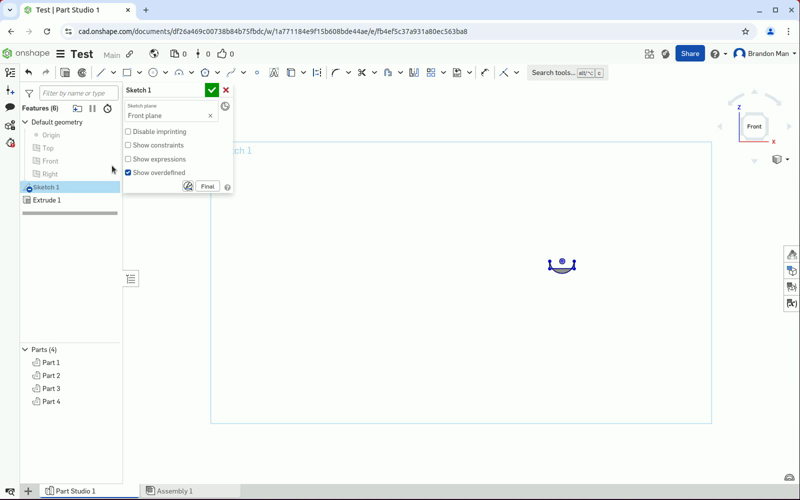
mouse_move(229, 92)
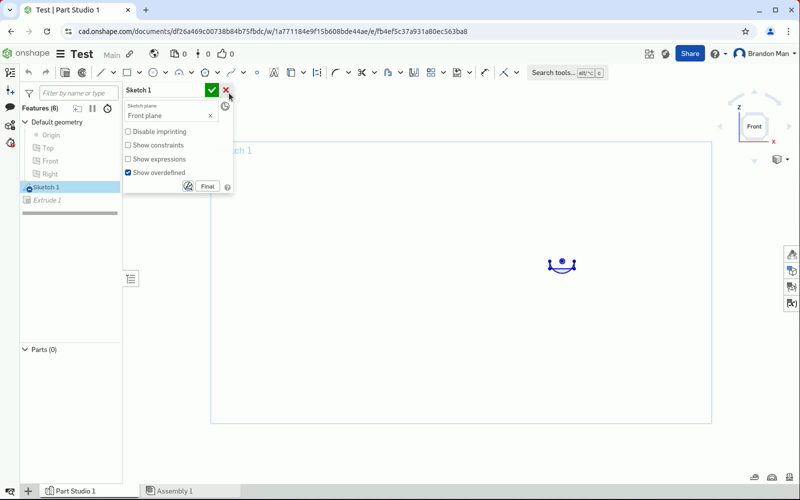
click(229, 92)
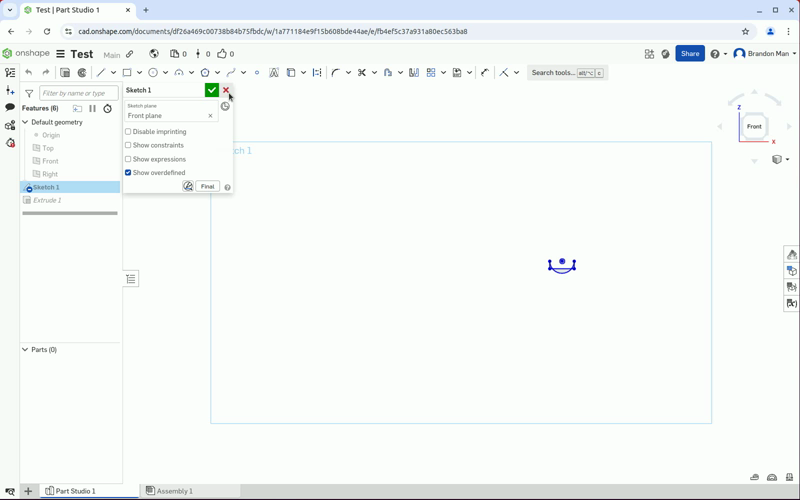
key(shift+s)
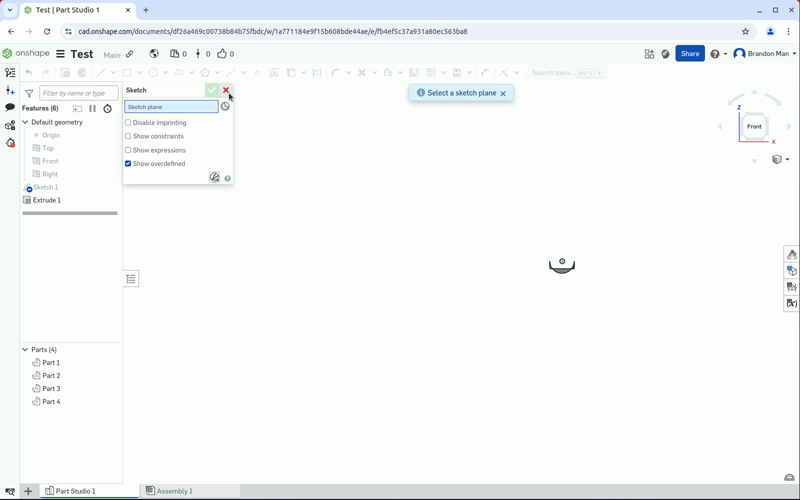
mouse_move(73, 163)
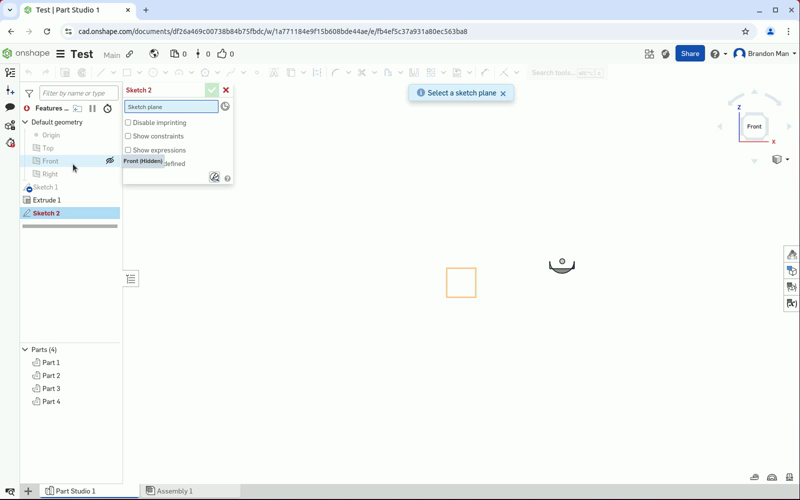
click(73, 163)
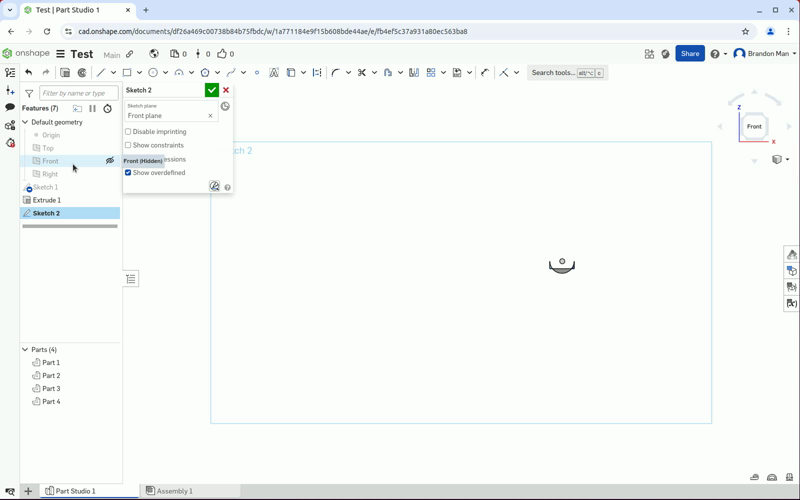
mouse_move(73, 352)
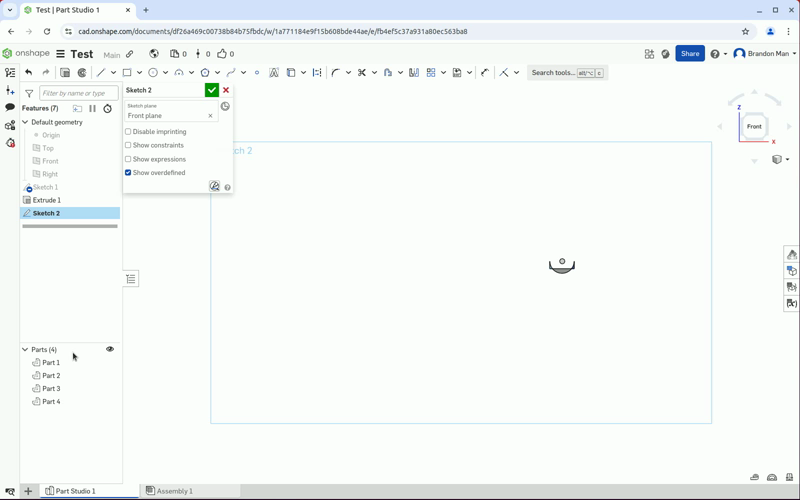
key(y)
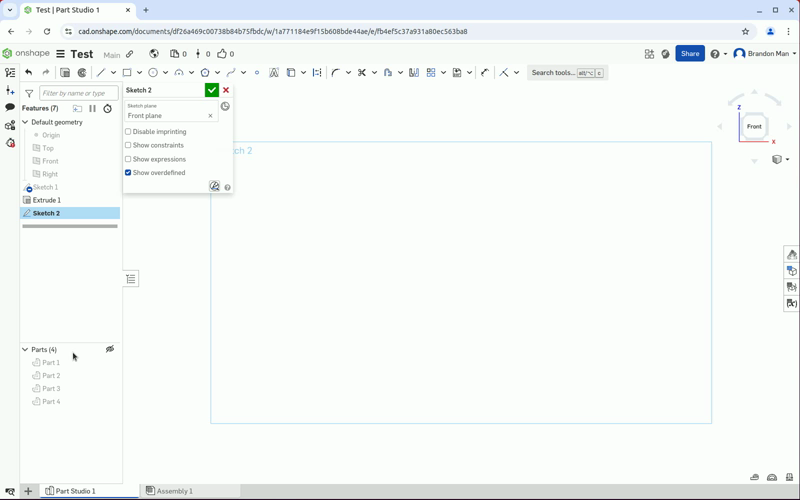
key(l)
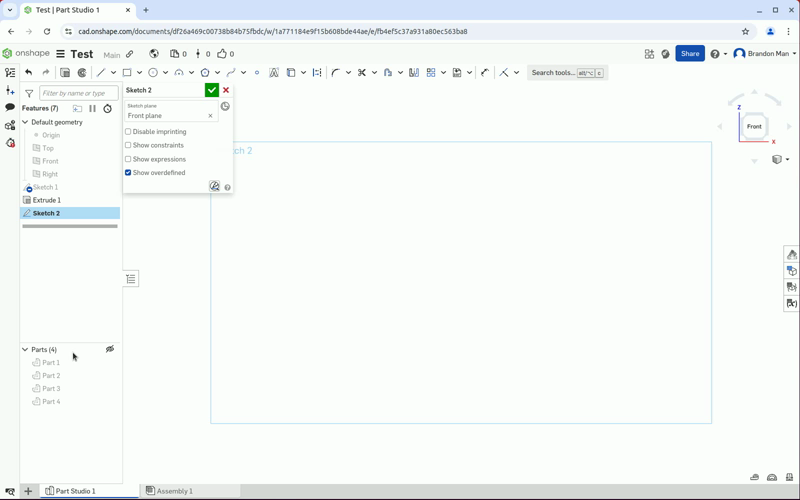
key_down(shift)
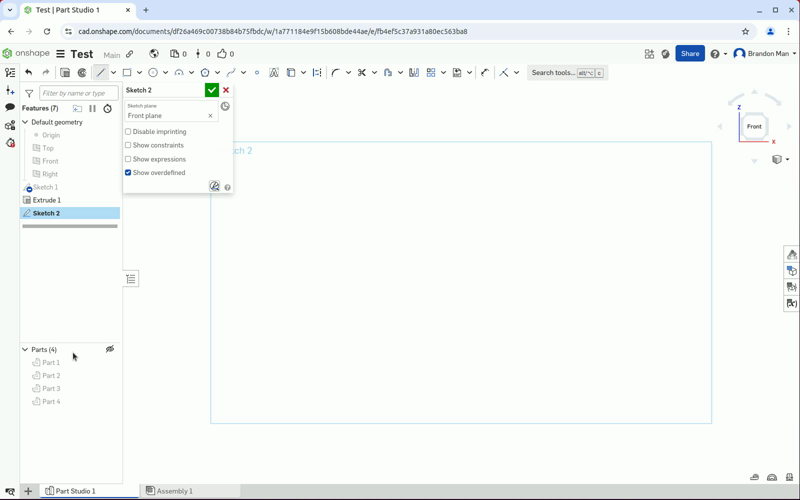
mouse_move(353, 282)
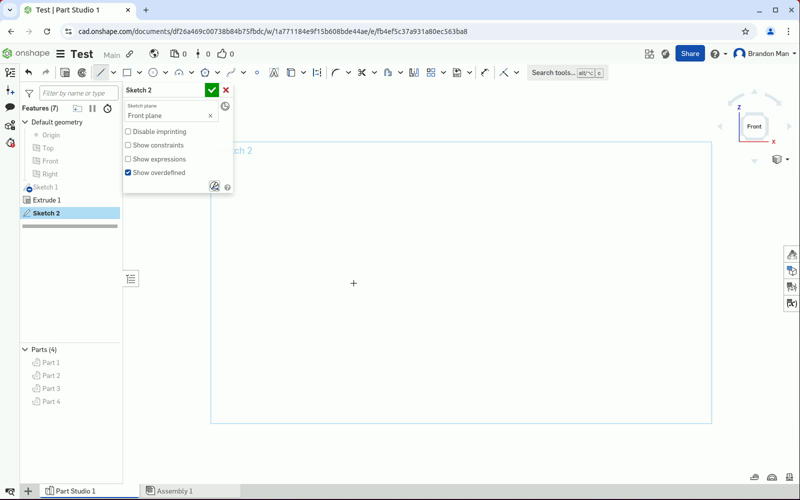
click(353, 282)
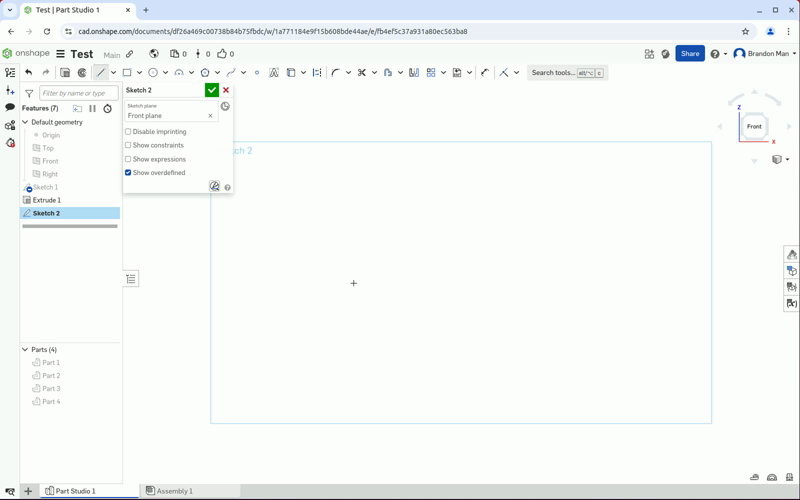
key_up(shift)
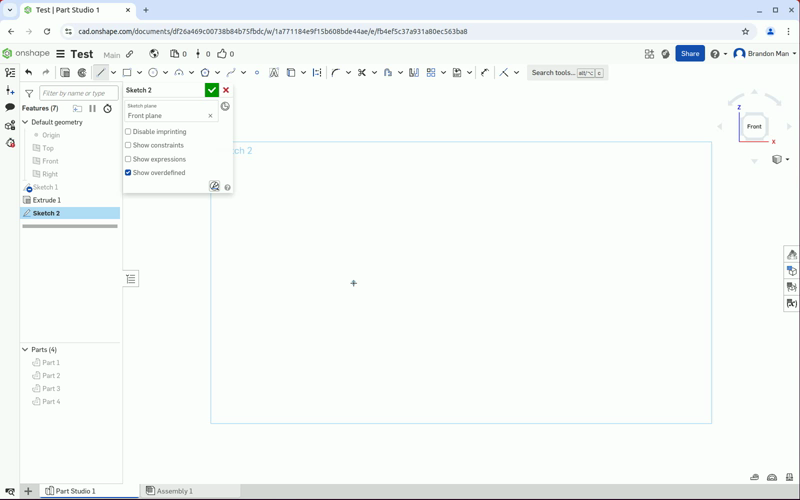
key_down(shift)
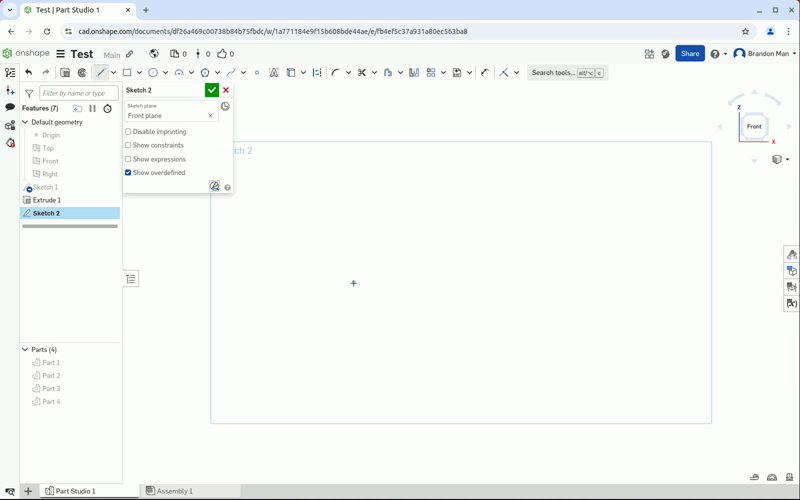
mouse_move(572, 282)
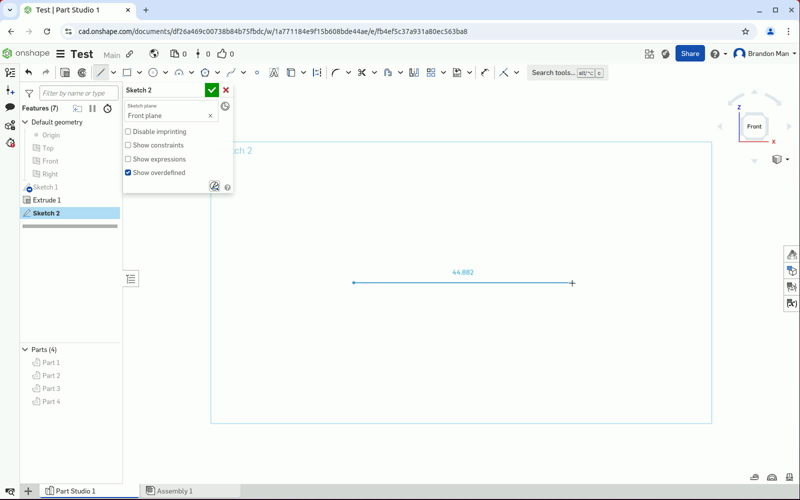
click(572, 282)
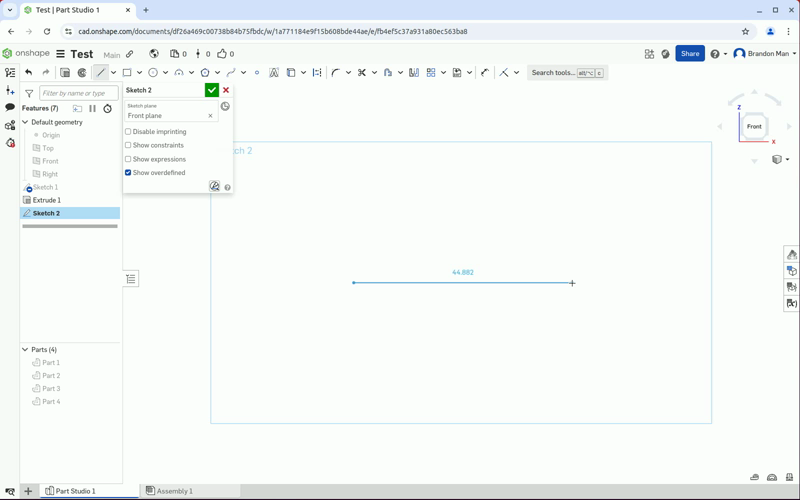
key_up(shift)
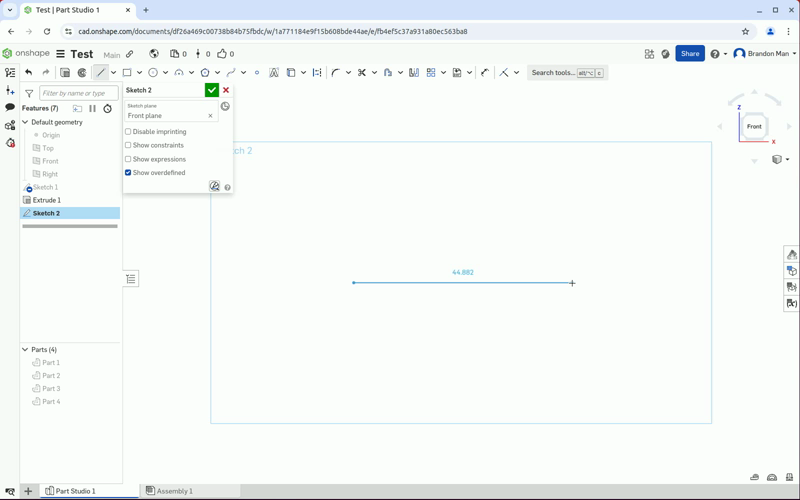
key_down(shift)
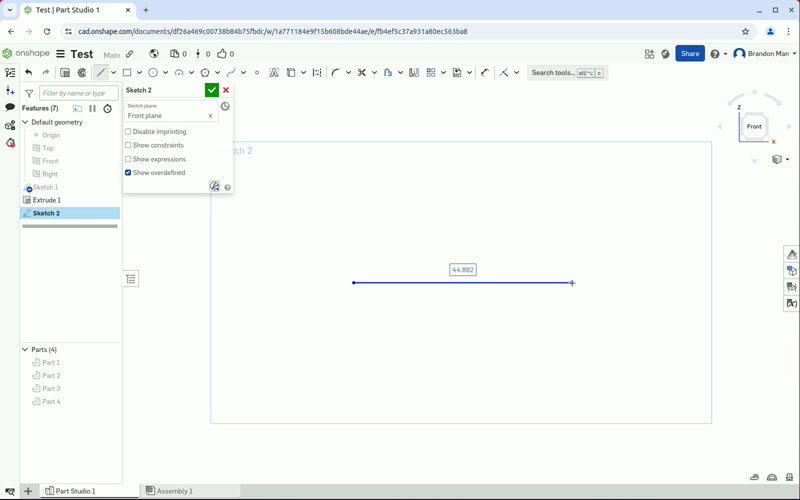
mouse_move(589, 282)
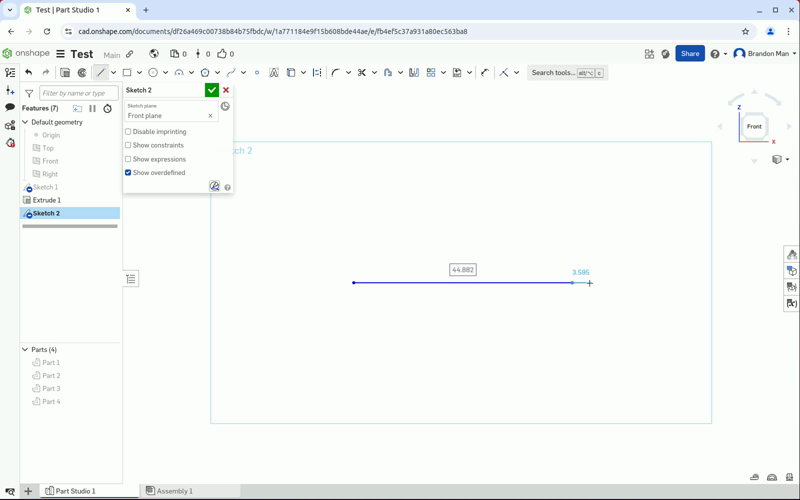
mouse_move(572, 269)
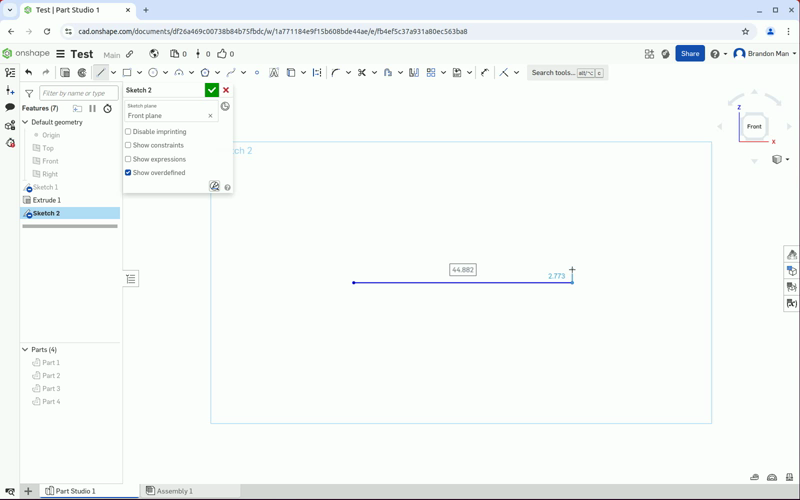
click(572, 269)
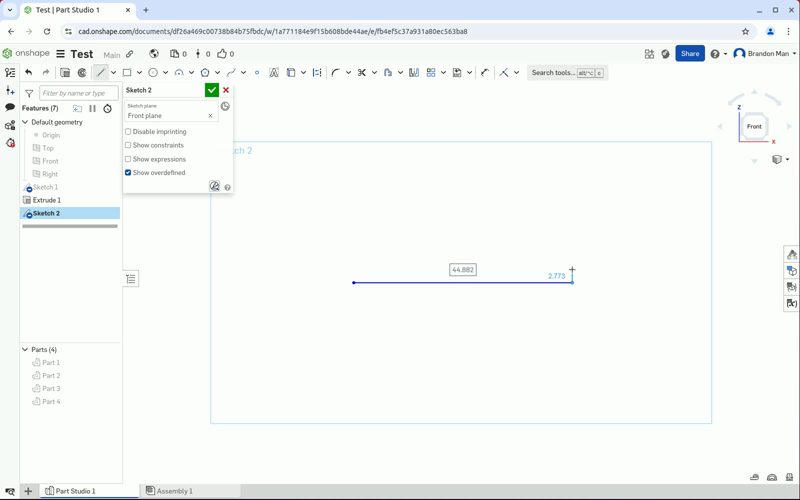
key_up(shift)
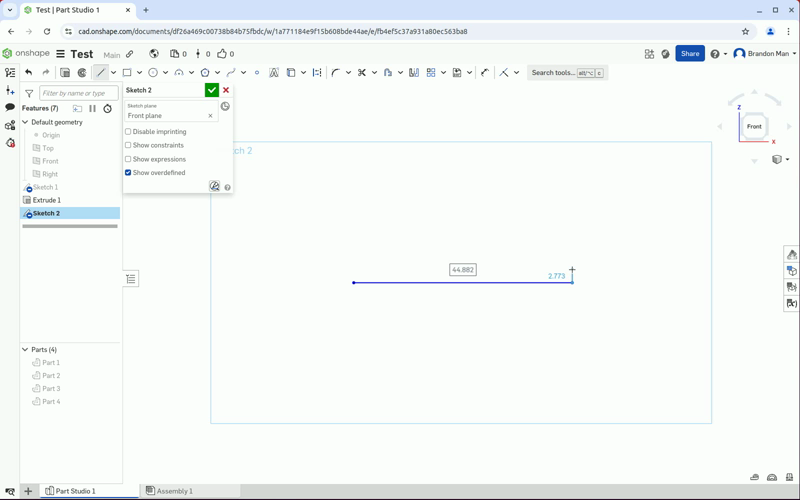
key_down(shift)
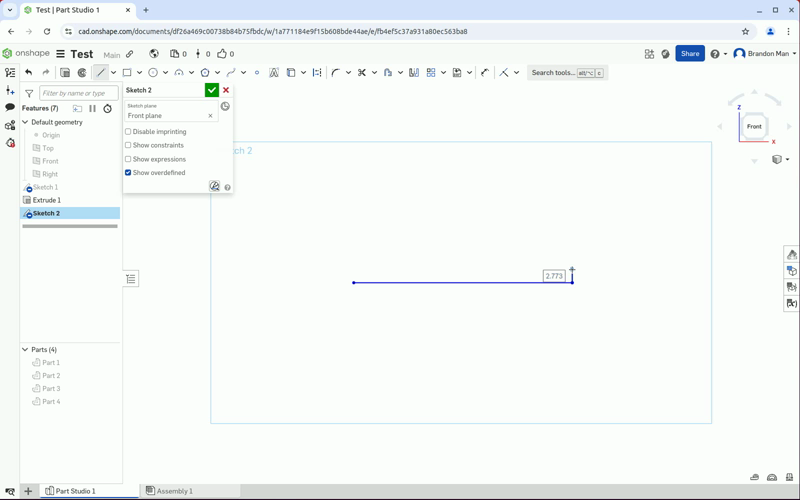
mouse_move(589, 269)
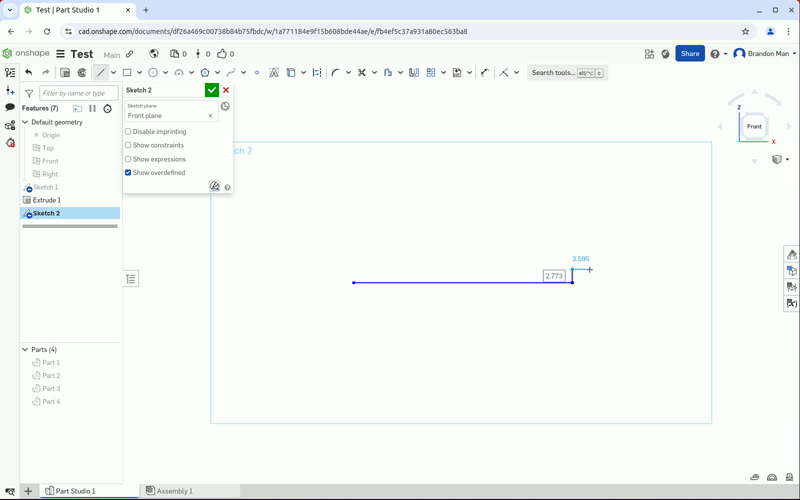
mouse_move(549, 269)
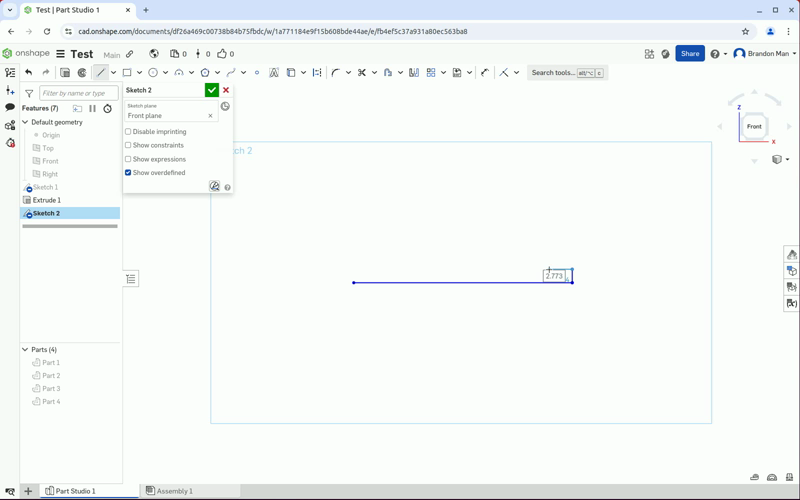
click(549, 269)
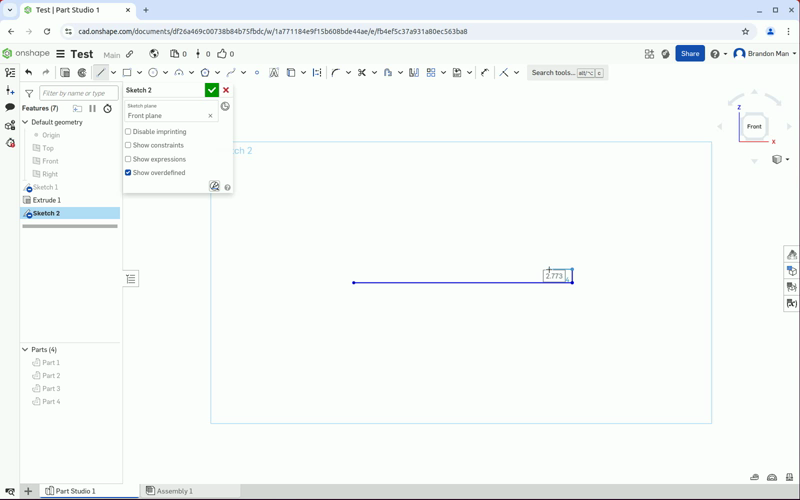
key_up(shift)
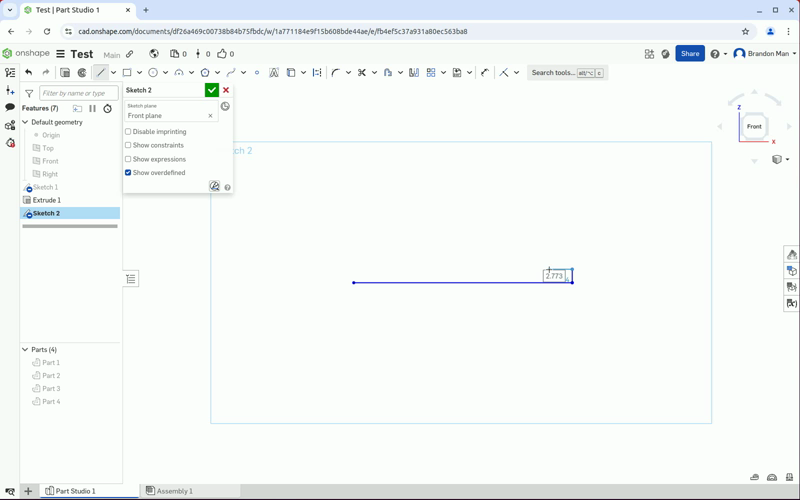
key_down(shift)
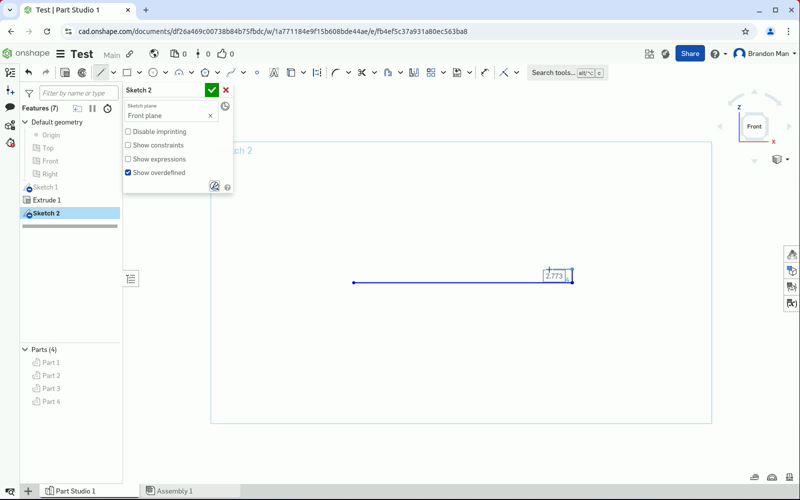
mouse_move(353, 269)
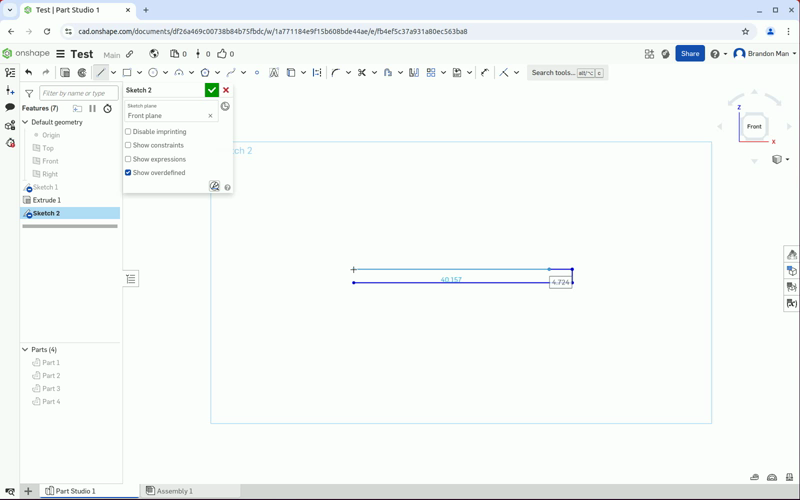
click(353, 269)
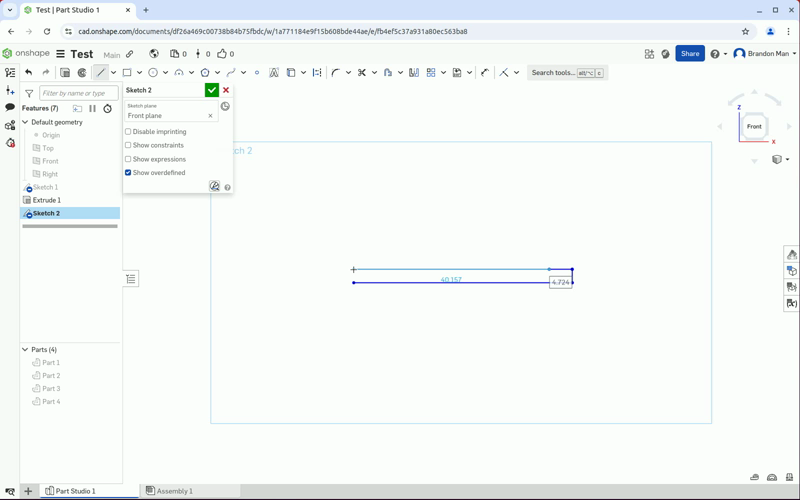
key_up(shift)
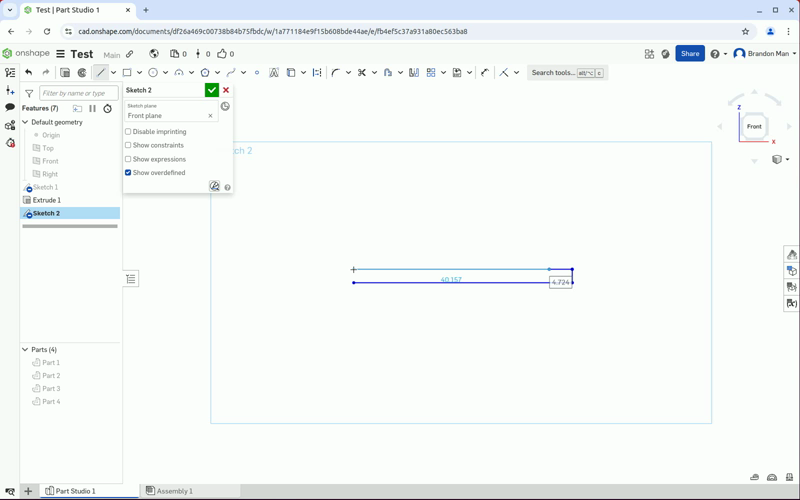
mouse_move(383, 269)
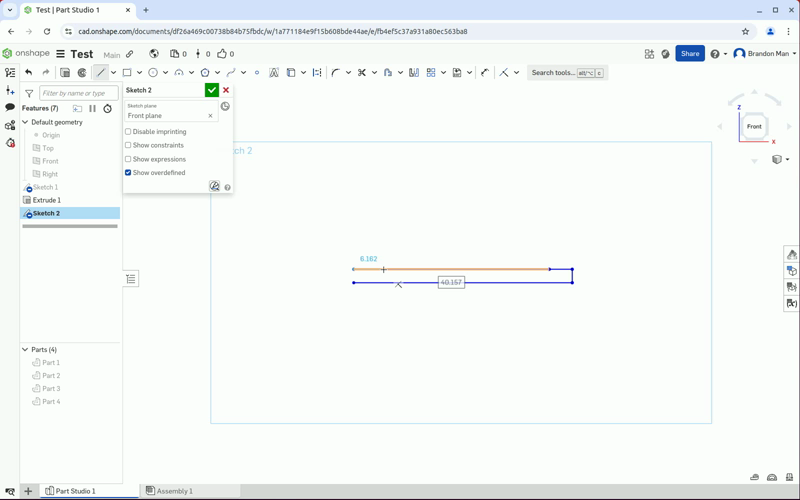
key_down(shift)
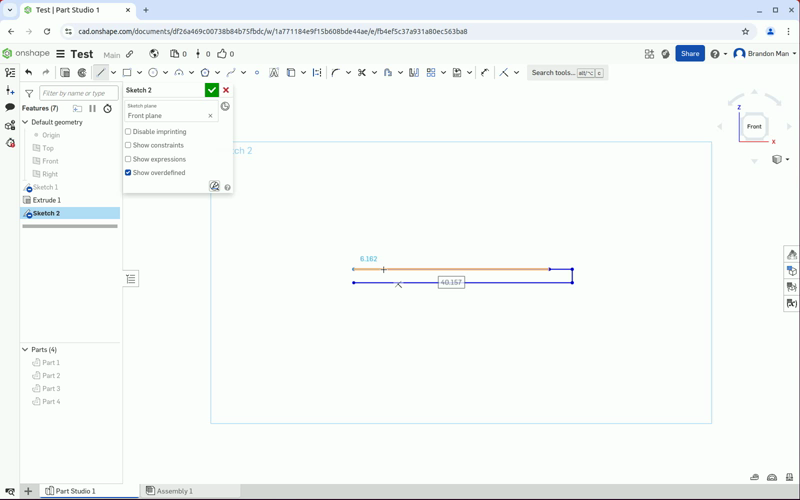
mouse_move(353, 282)
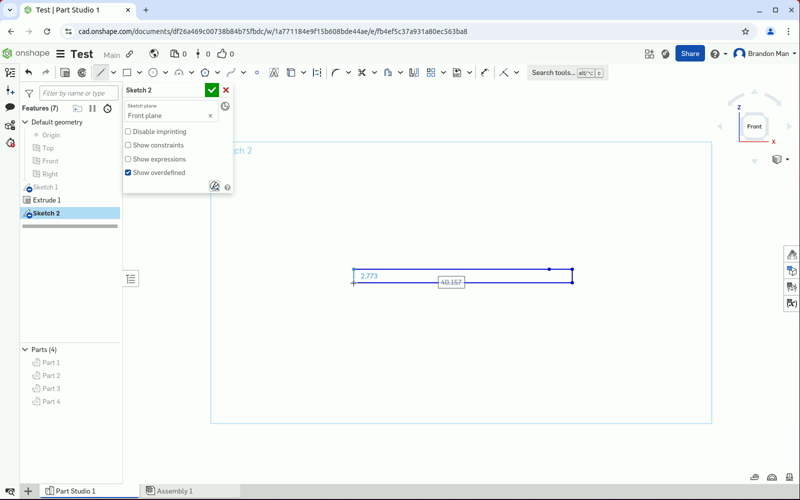
key_up(shift)
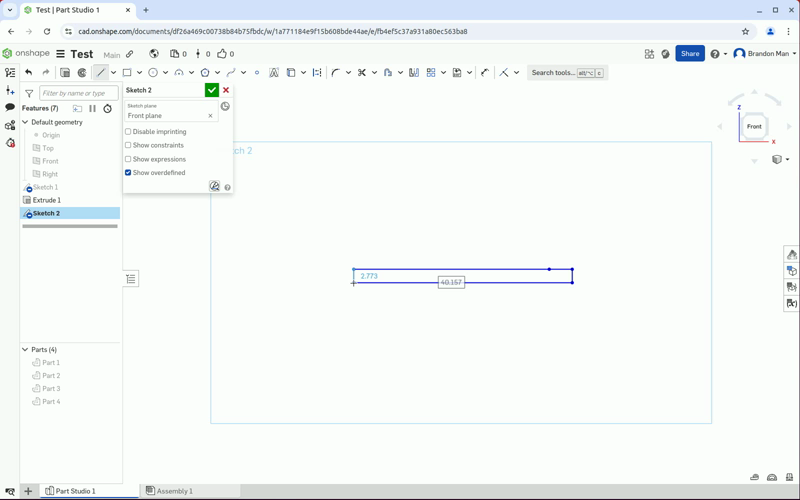
click(353, 282)
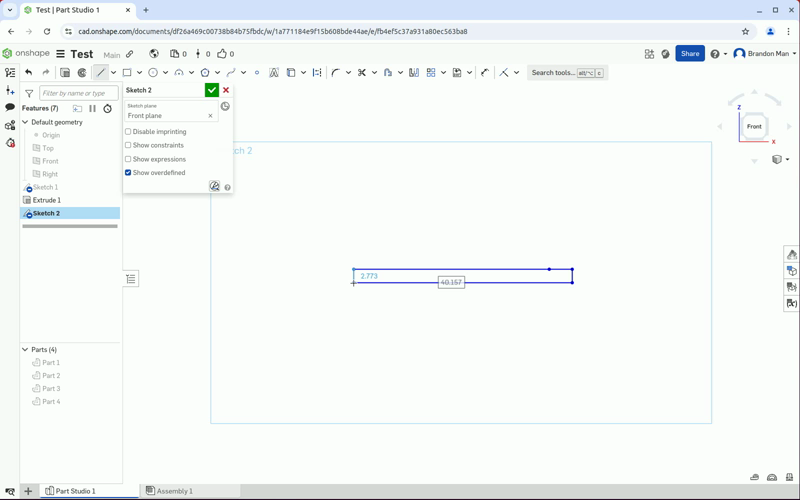
key(esc)
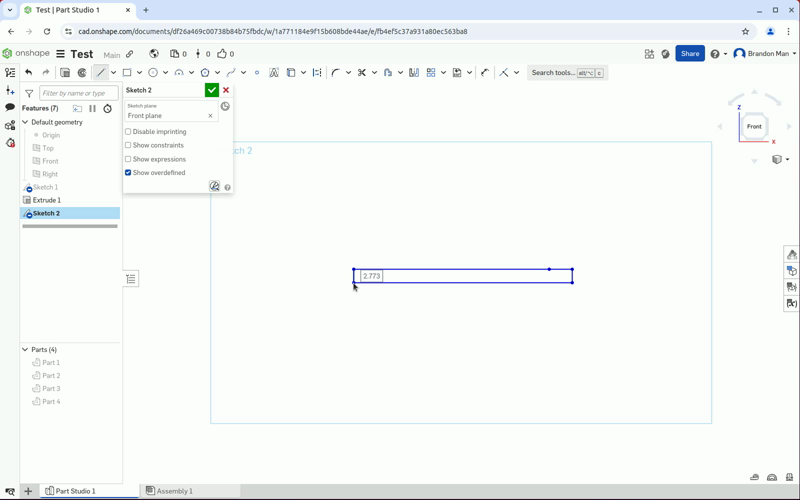
mouse_move(488, 276)
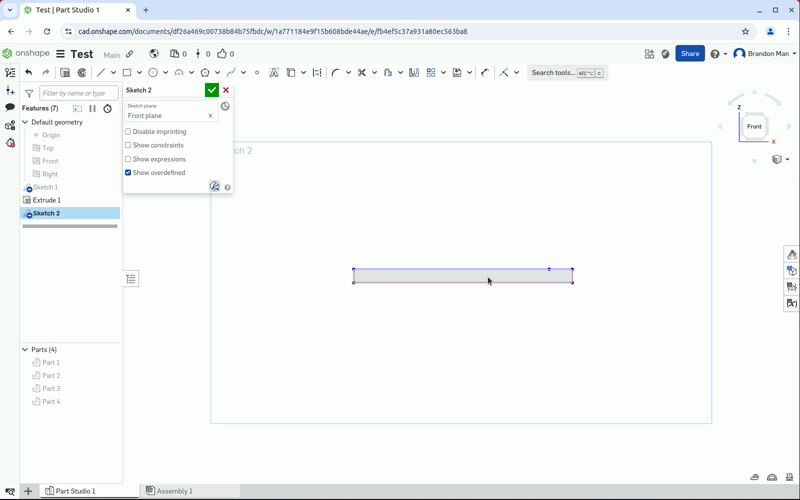
click(488, 276)
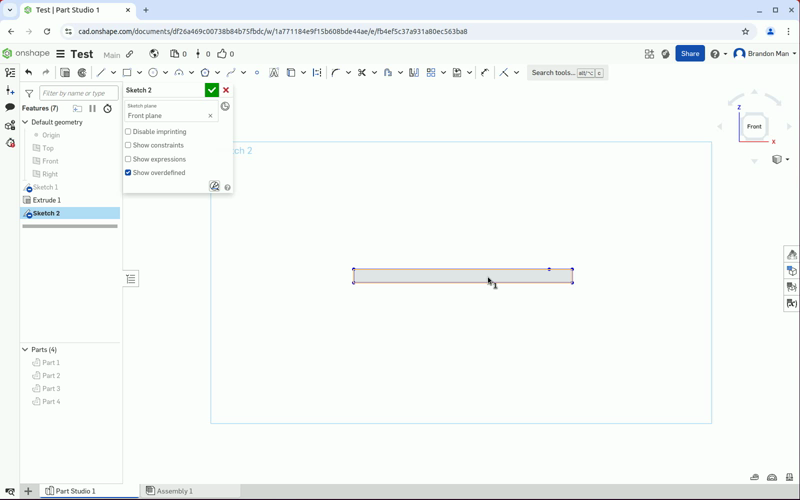
mouse_move(73, 352)
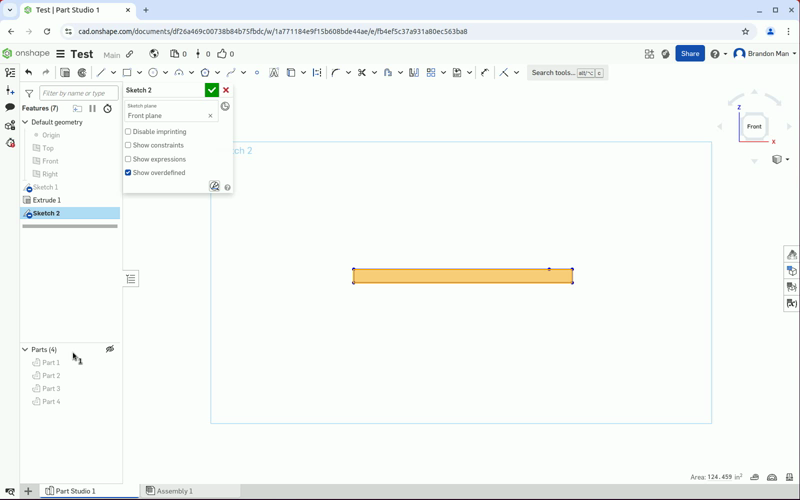
key(shift+y)
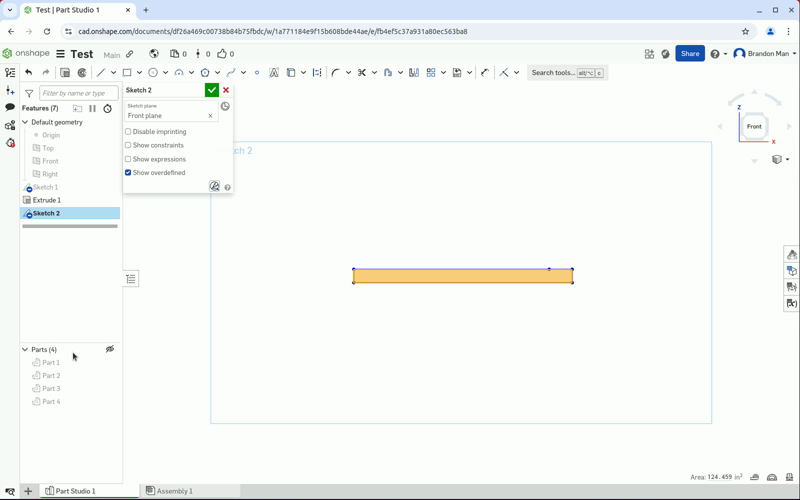
key(shift+e)
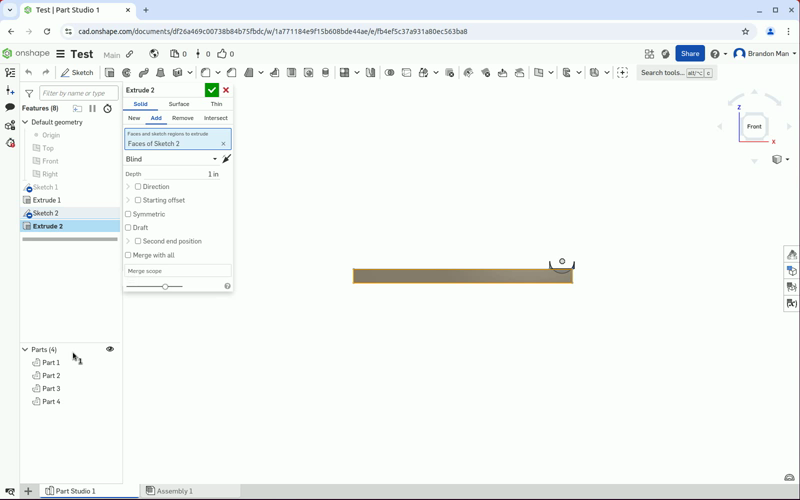
mouse_move(143, 106)
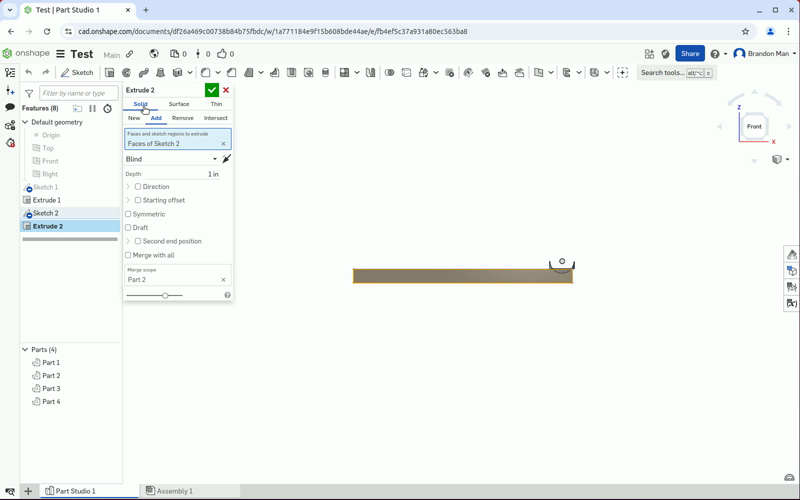
click(143, 106)
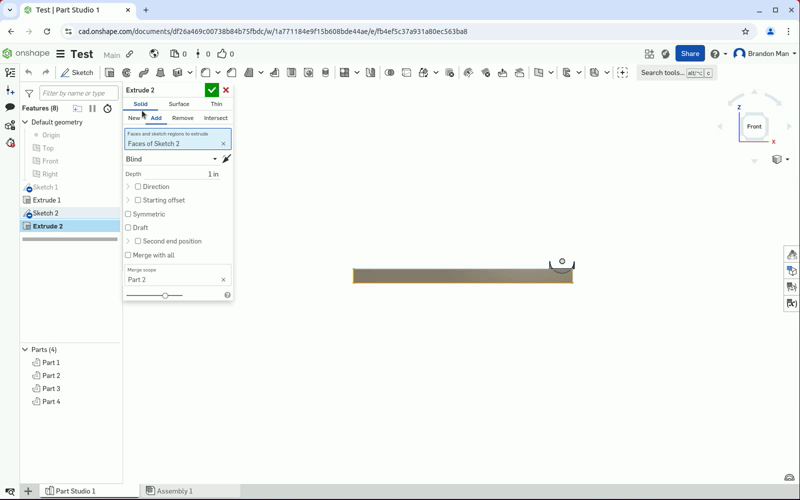
mouse_move(137, 120)
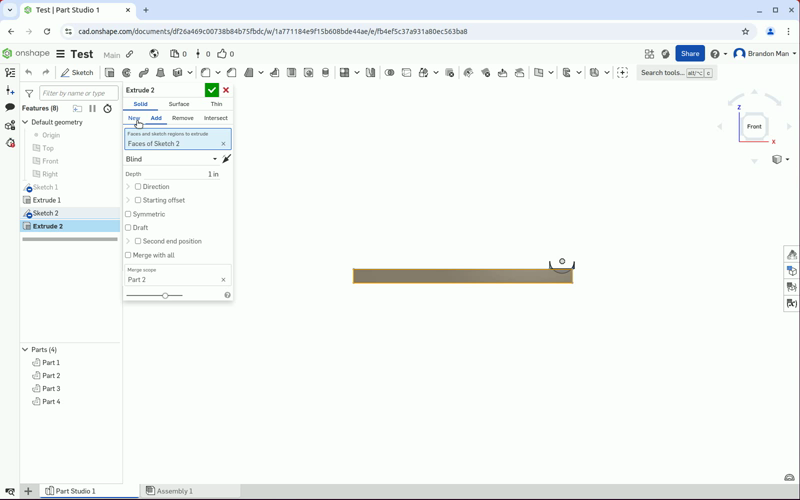
click(137, 120)
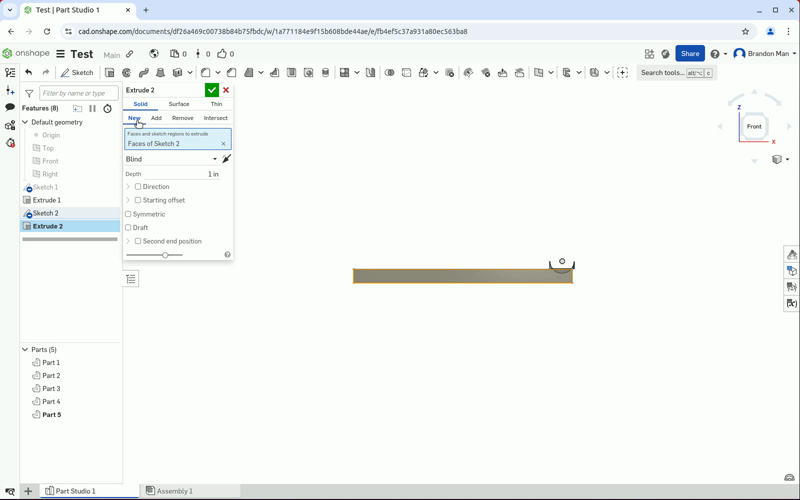
key(tab, 4)
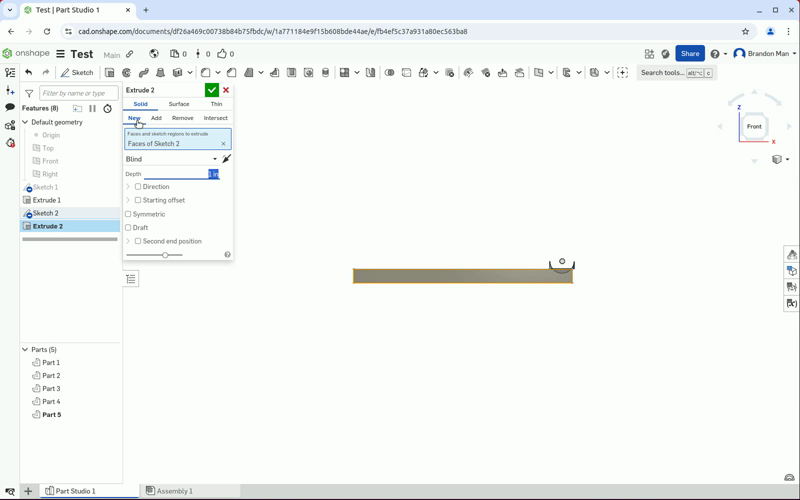
text(1.444)
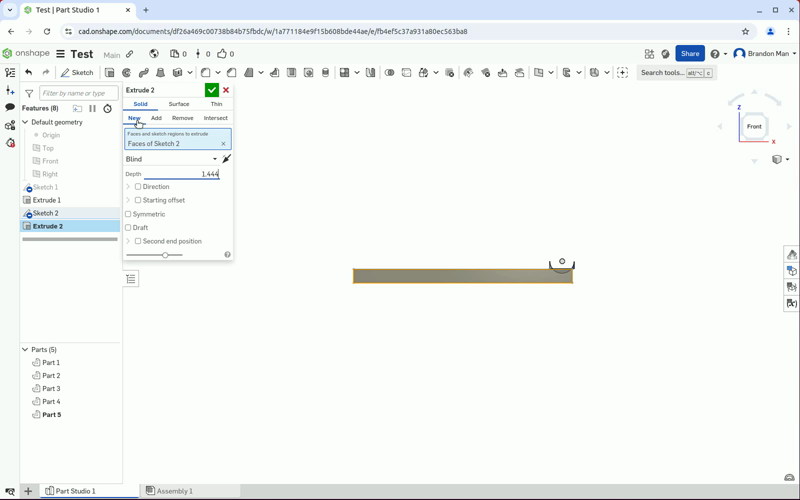
key(enter)
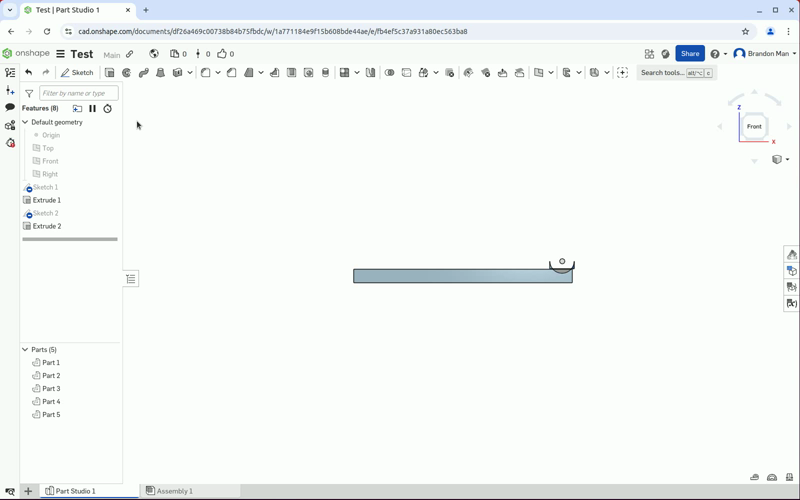
key(shift+h)
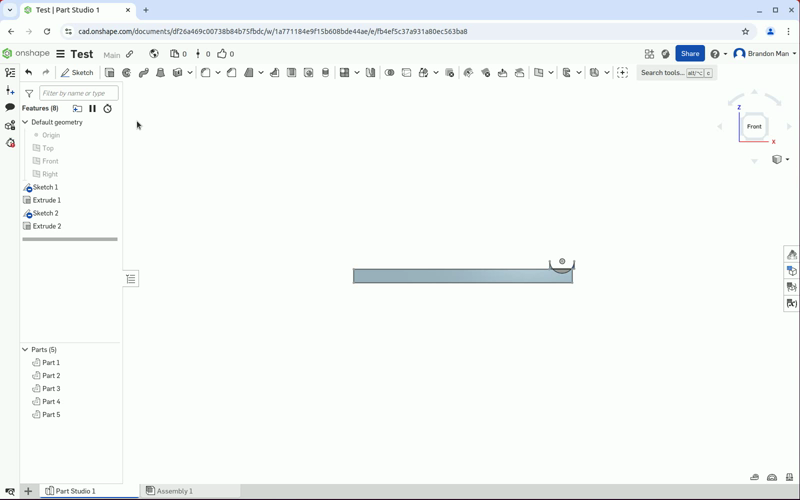
key(shift+h)
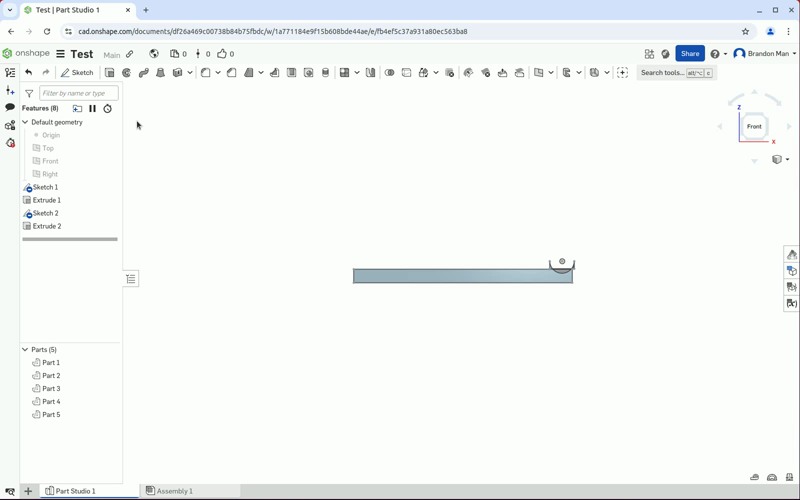
key(shift+7)
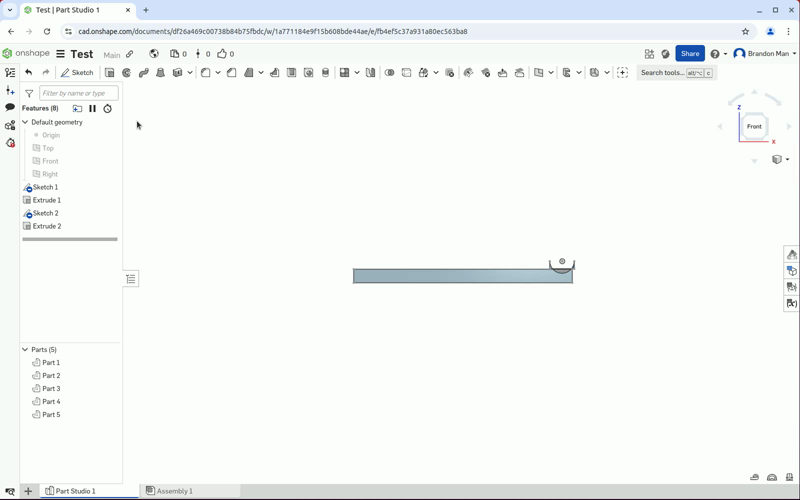
key(left, 2)
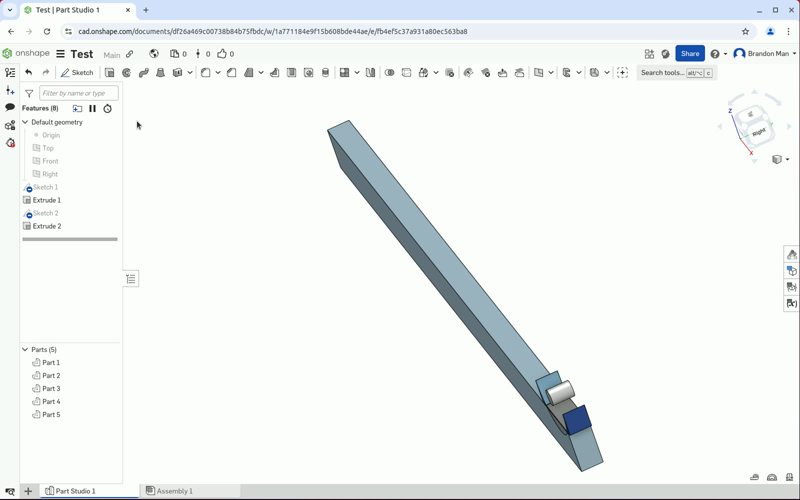
key(down, 2)
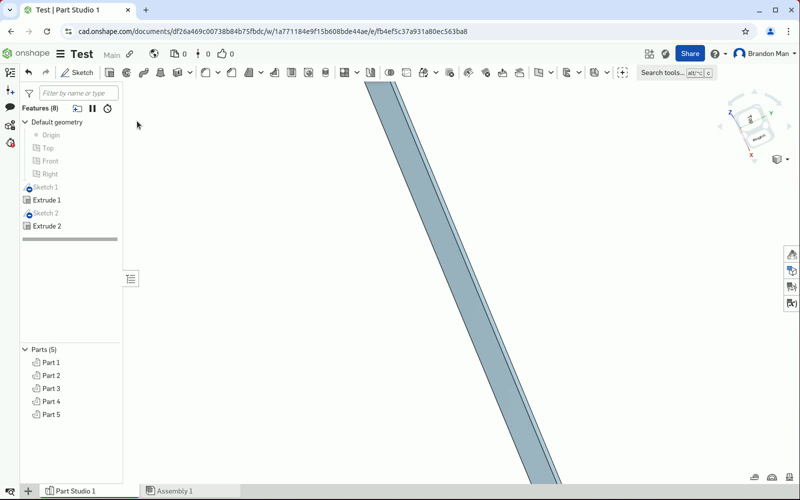
key(up, 2)
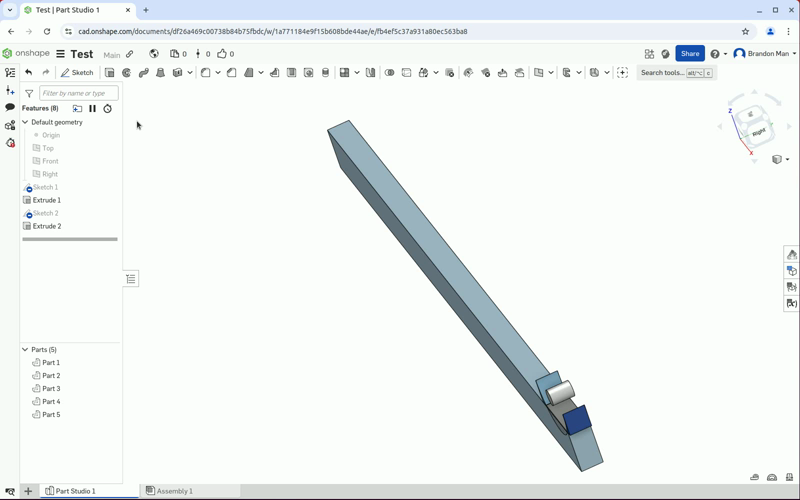
key(right, 2)
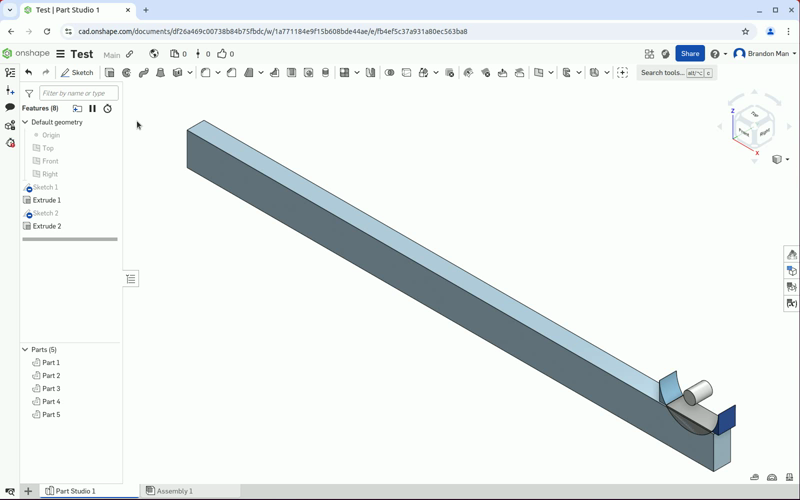
mouse_move(73, 189)
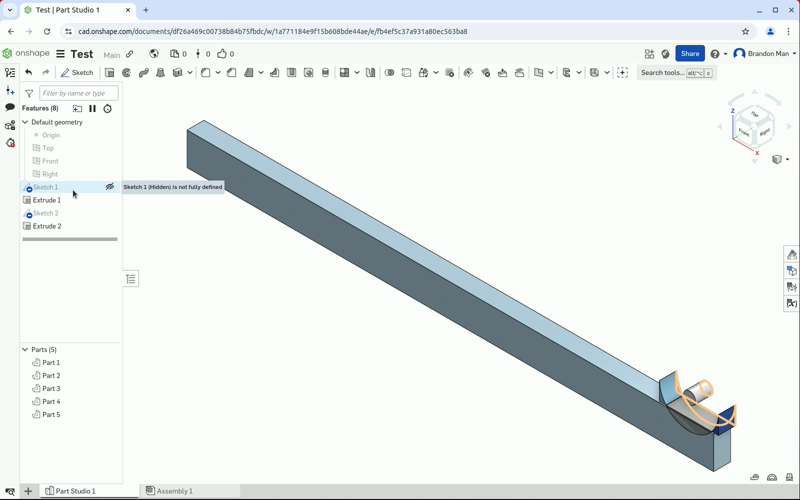
click(73, 189)